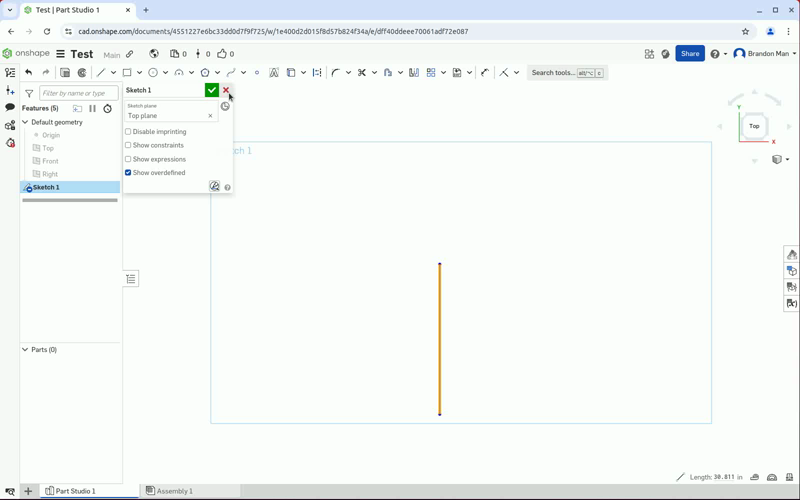
key(shift+h)
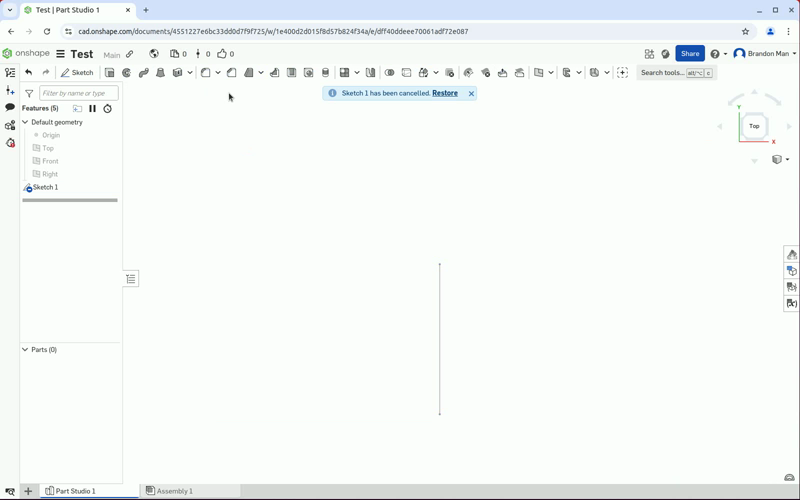
key(shift+s)
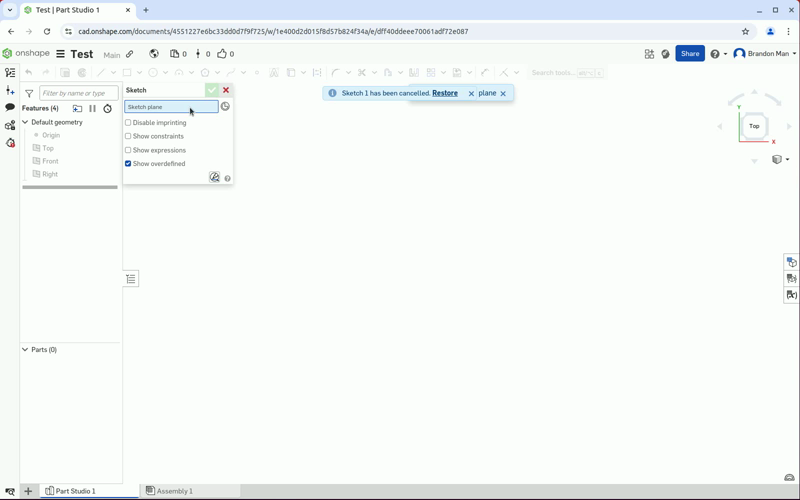
mouse_move(73, 150)
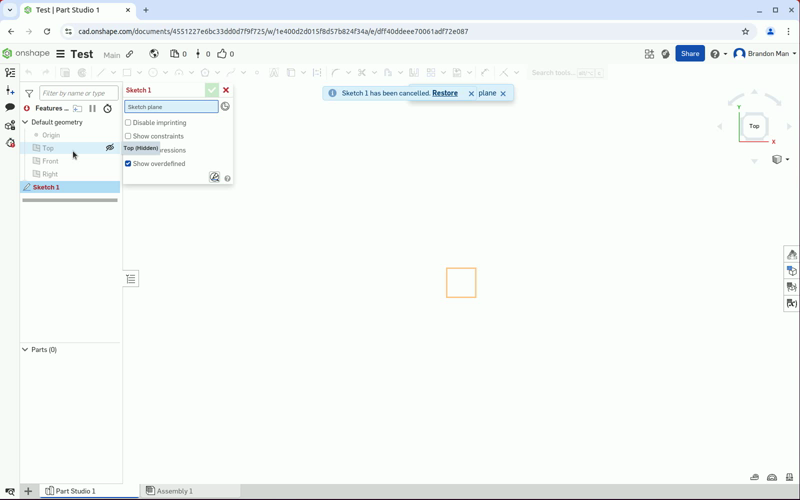
click(73, 150)
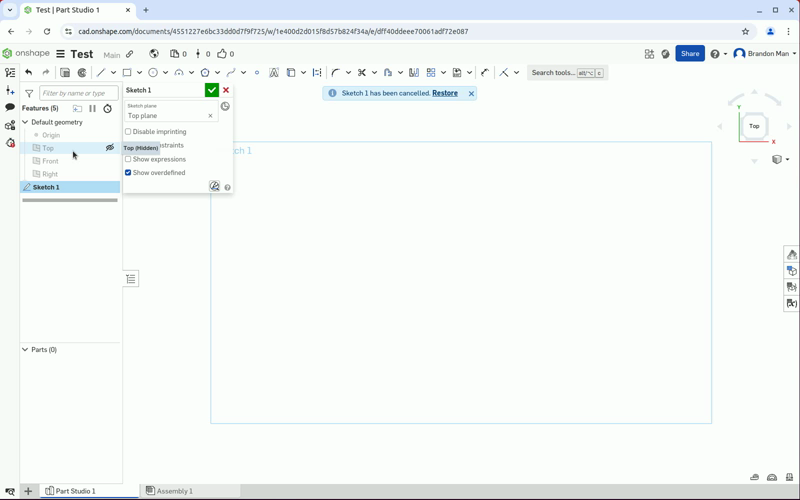
mouse_move(73, 352)
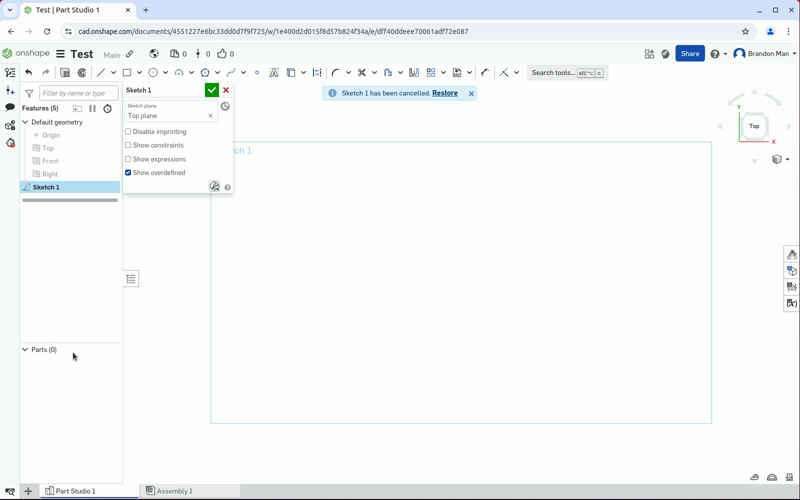
key(y)
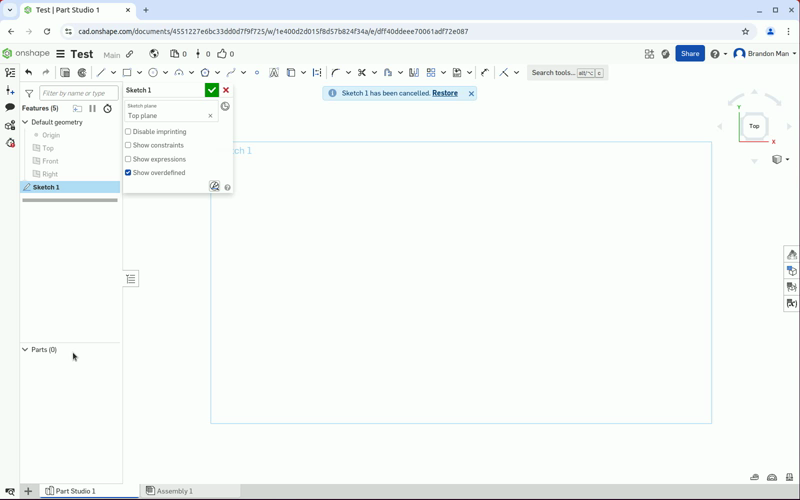
key(l)
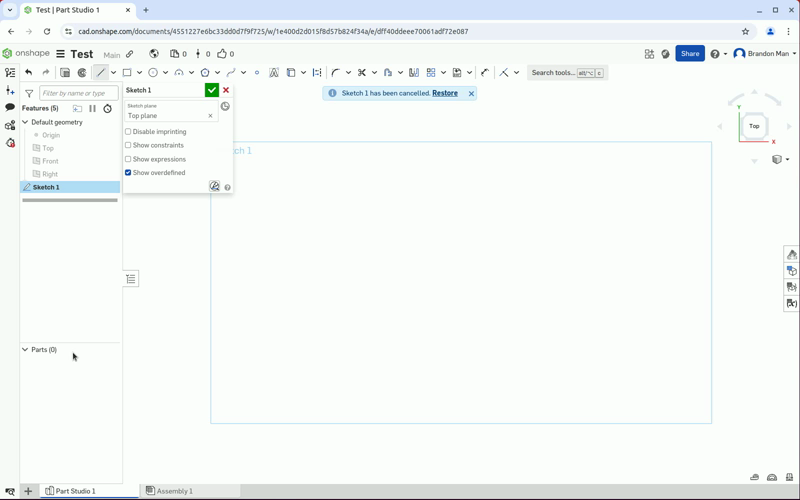
key_down(shift)
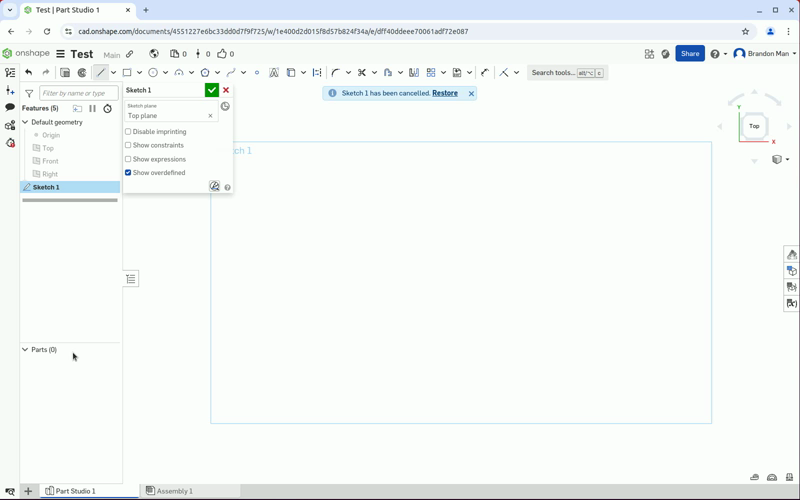
mouse_move(460, 357)
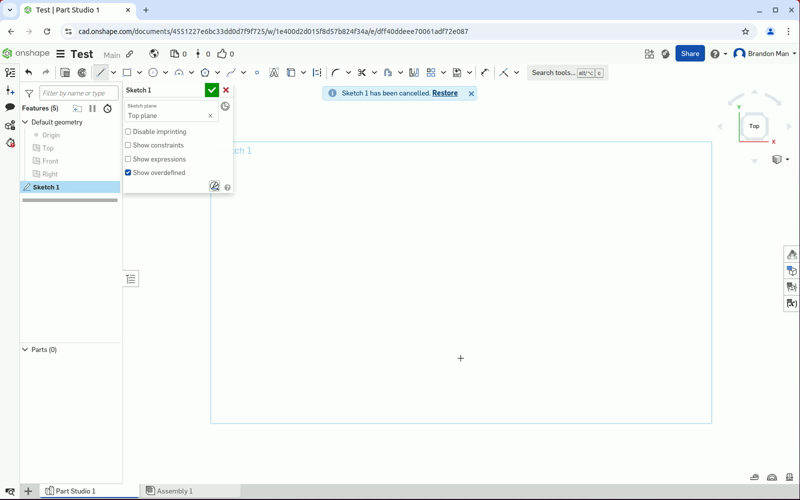
click(460, 357)
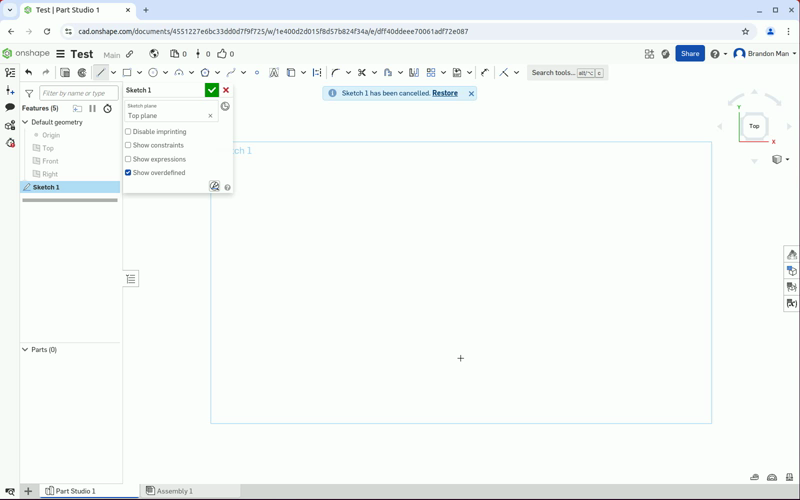
key_up(shift)
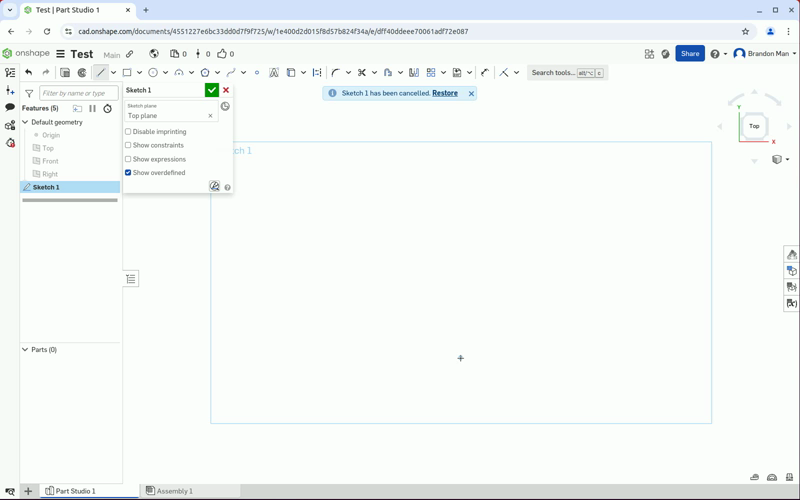
key_down(shift)
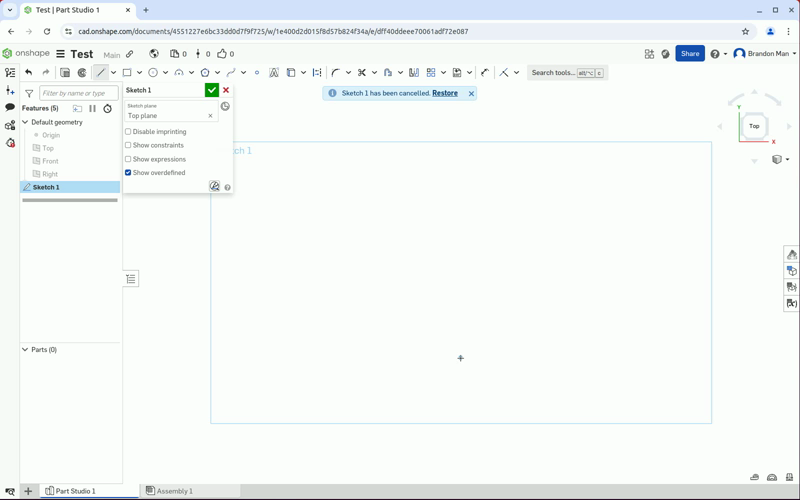
mouse_move(573, 357)
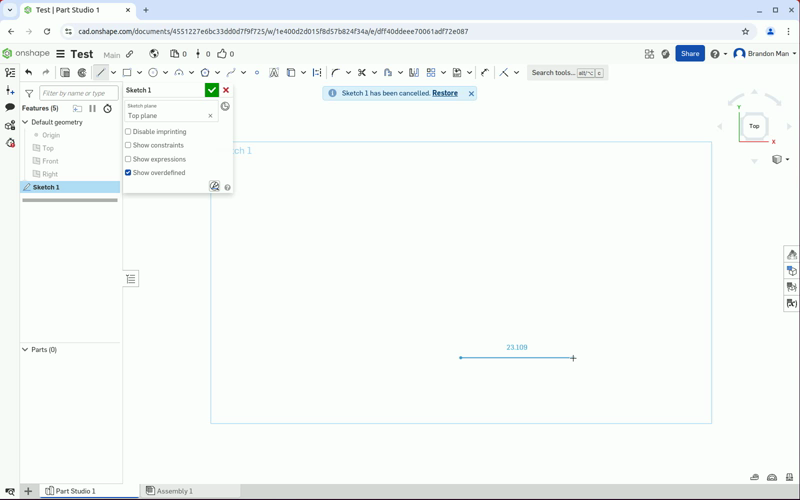
click(573, 357)
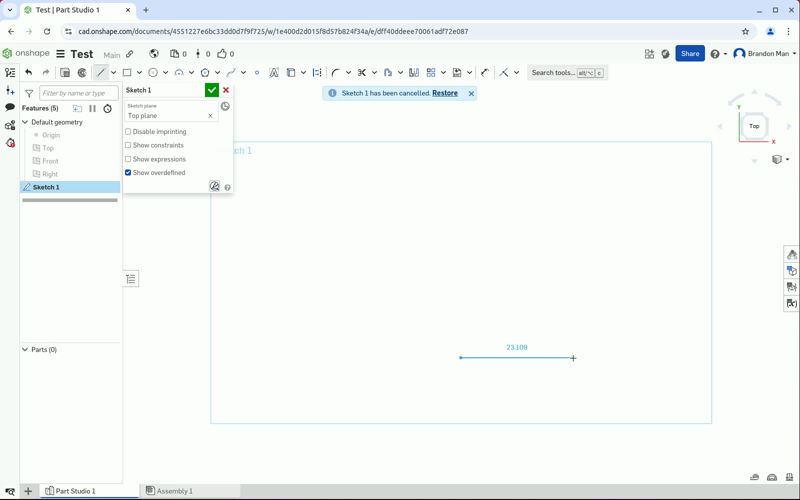
key_up(shift)
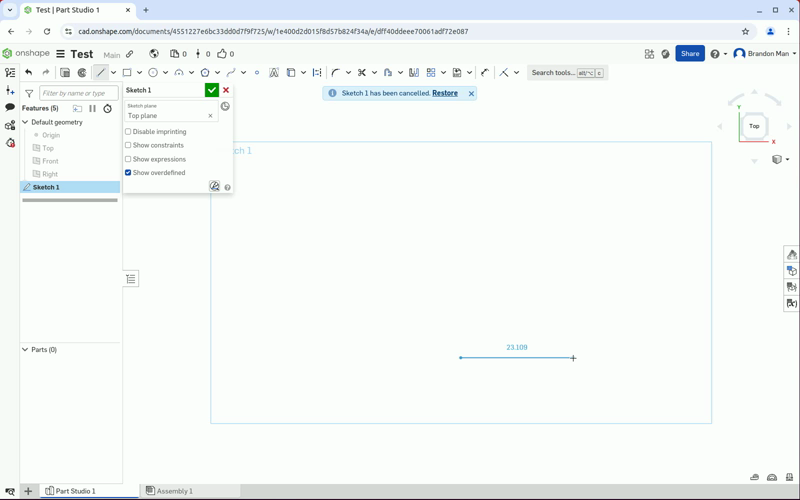
key_down(shift)
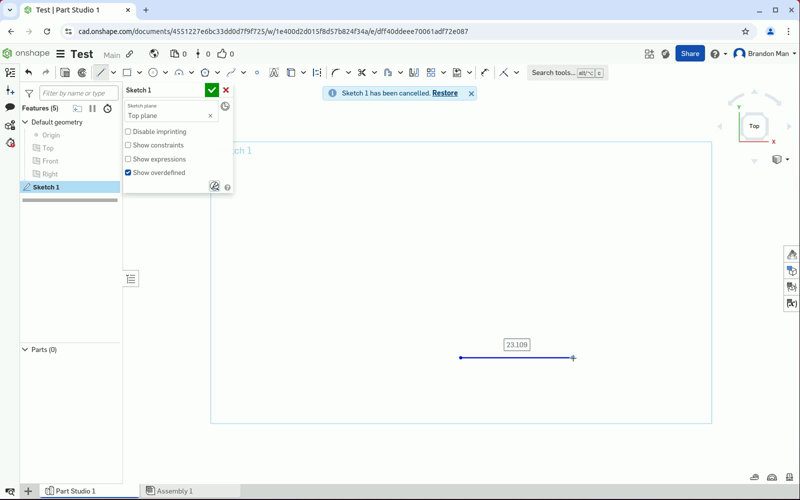
mouse_move(573, 283)
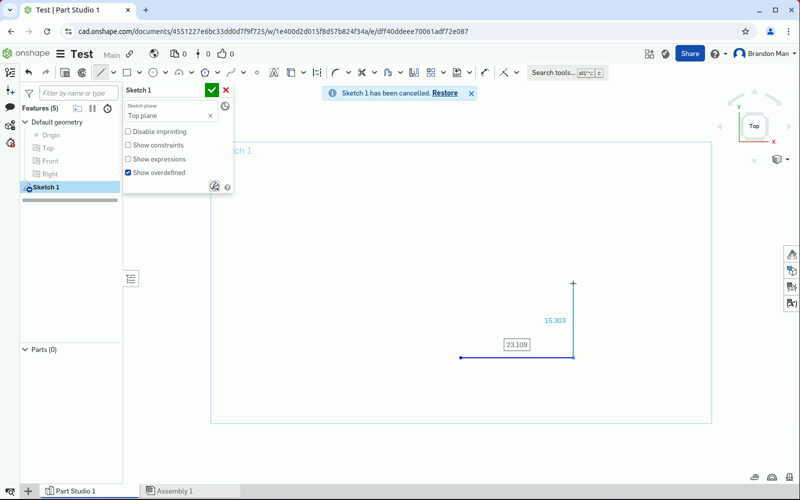
click(573, 283)
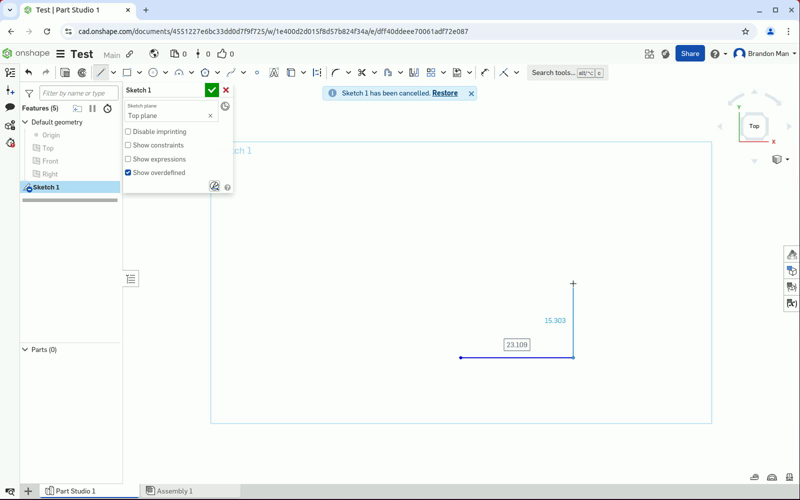
key_up(shift)
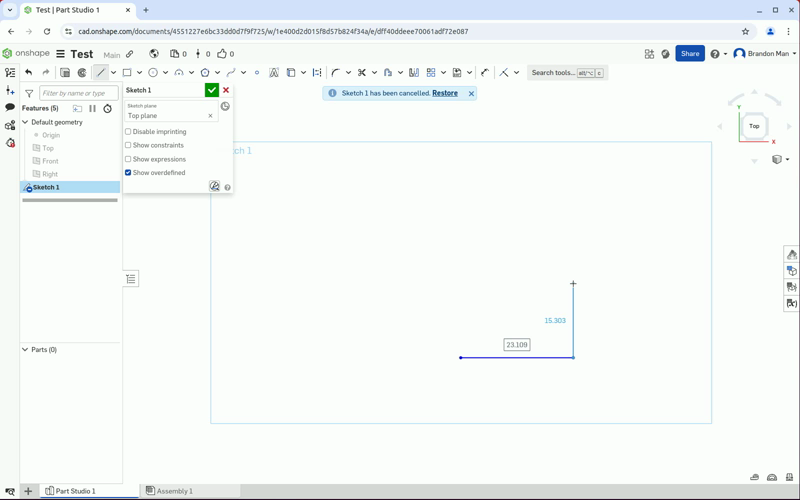
key_down(shift)
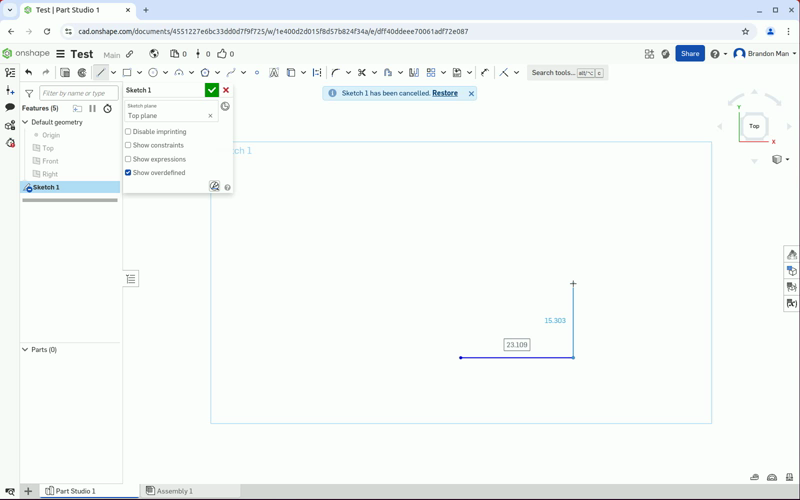
mouse_move(460, 283)
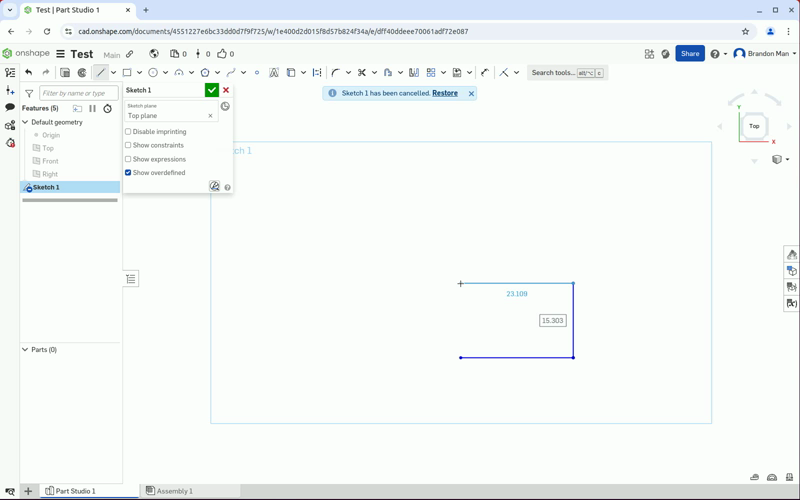
click(460, 283)
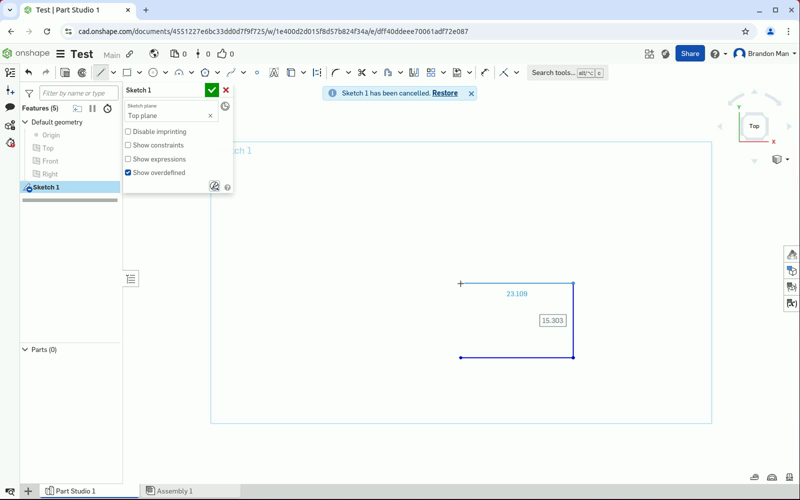
key_up(shift)
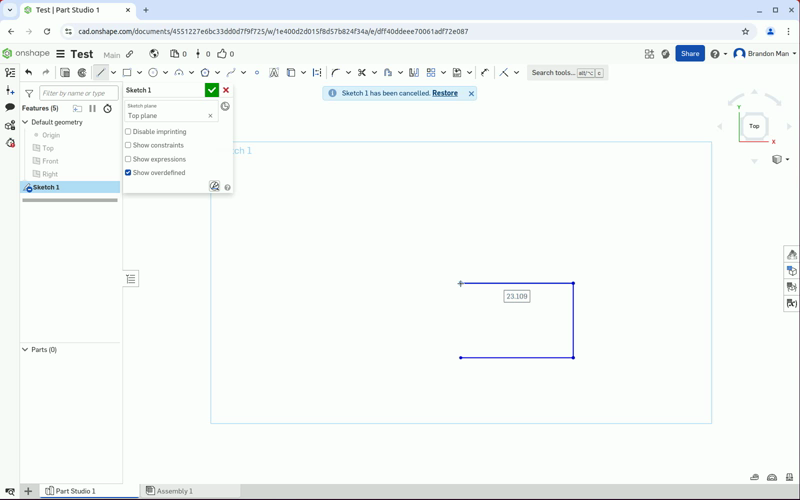
key_down(shift)
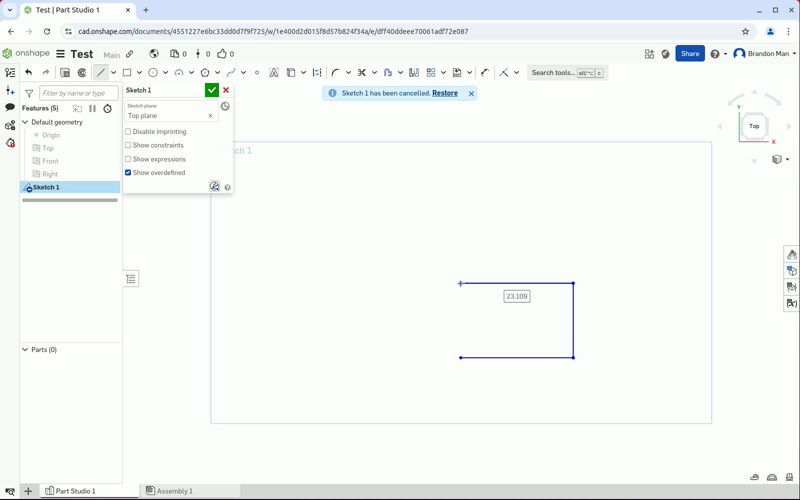
mouse_move(460, 357)
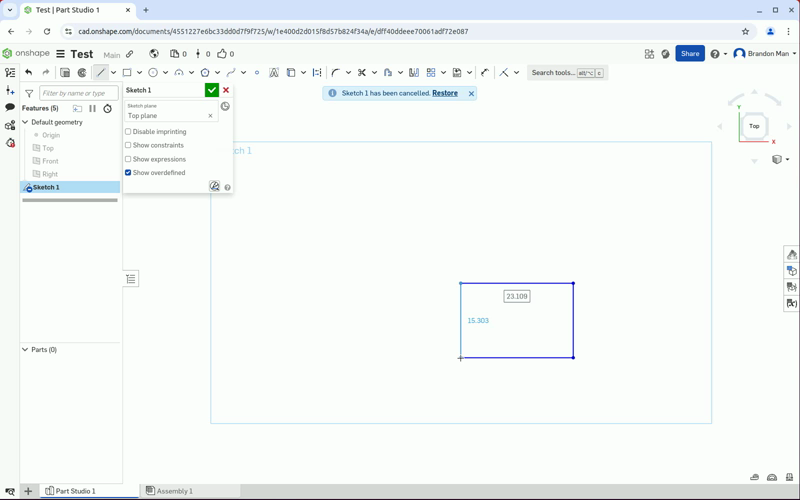
key_up(shift)
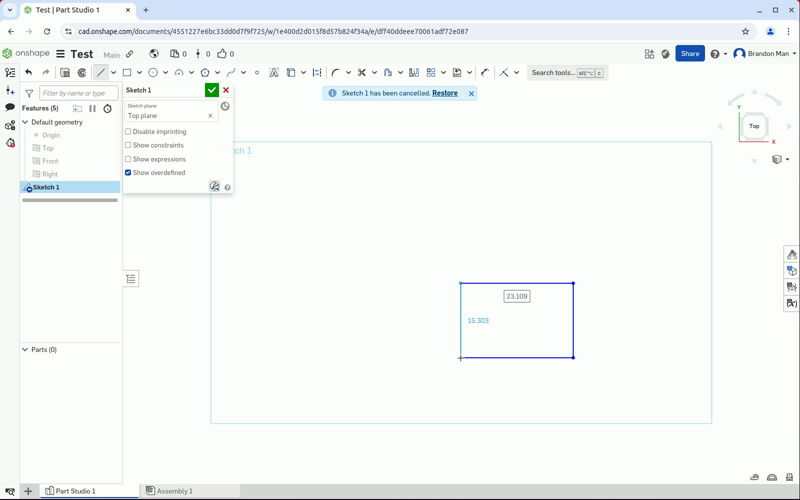
click(460, 357)
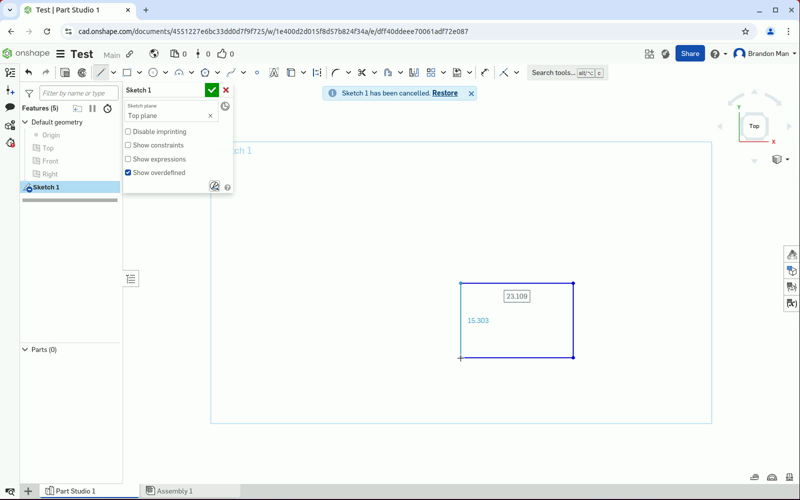
key(esc)
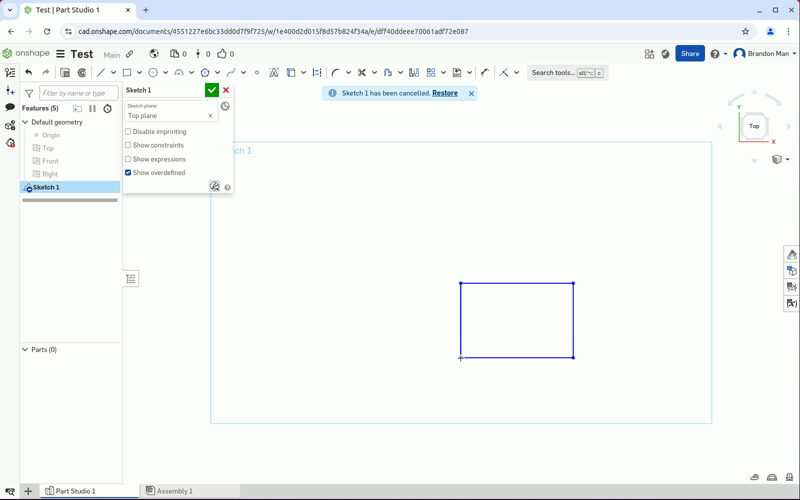
mouse_move(535, 309)
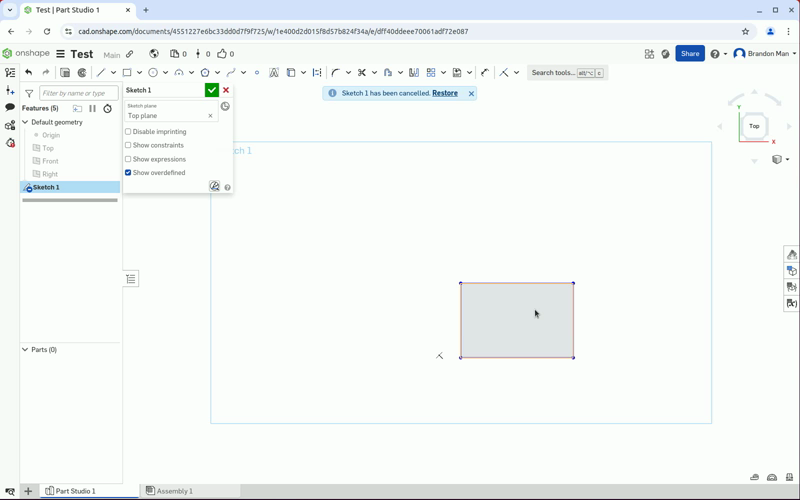
click(535, 309)
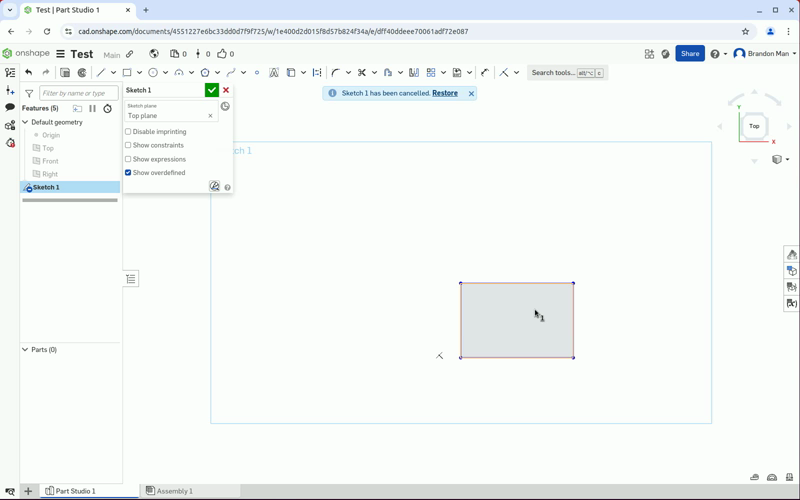
mouse_move(73, 352)
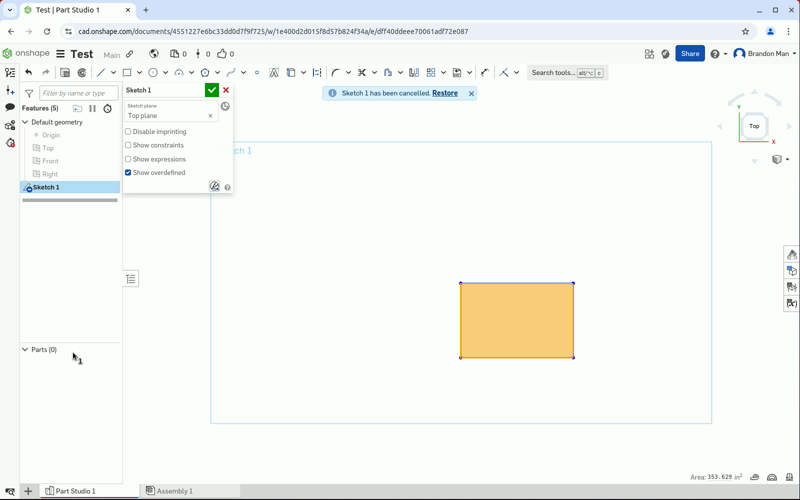
key(shift+y)
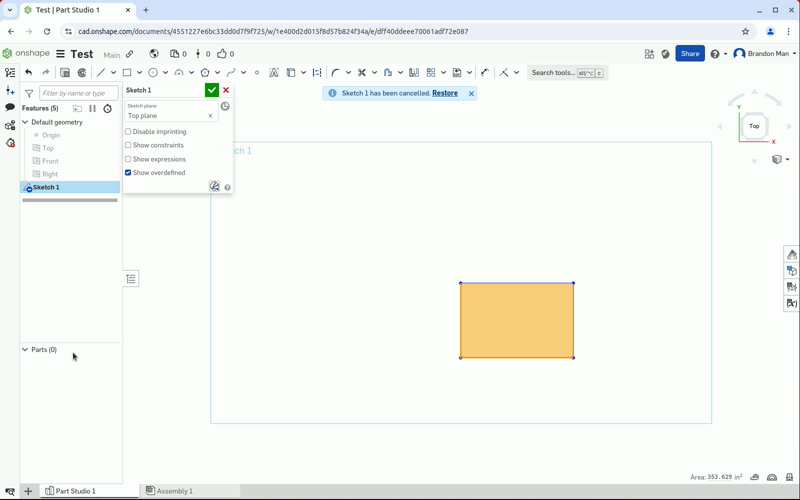
key(shift+e)
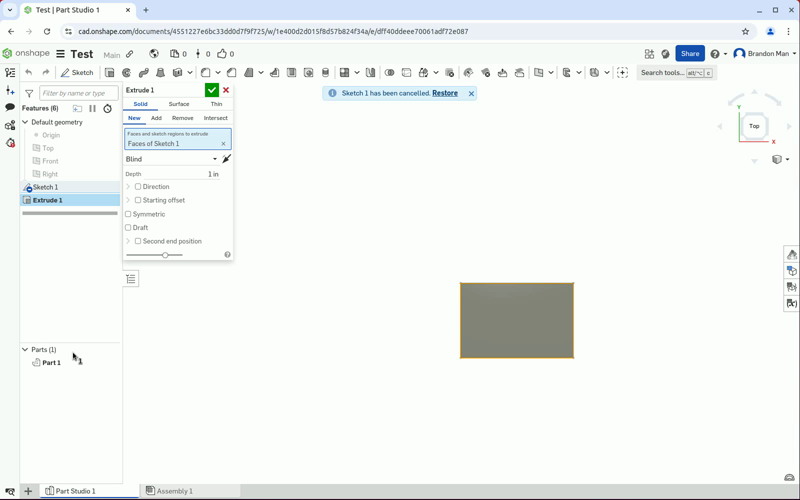
mouse_move(143, 106)
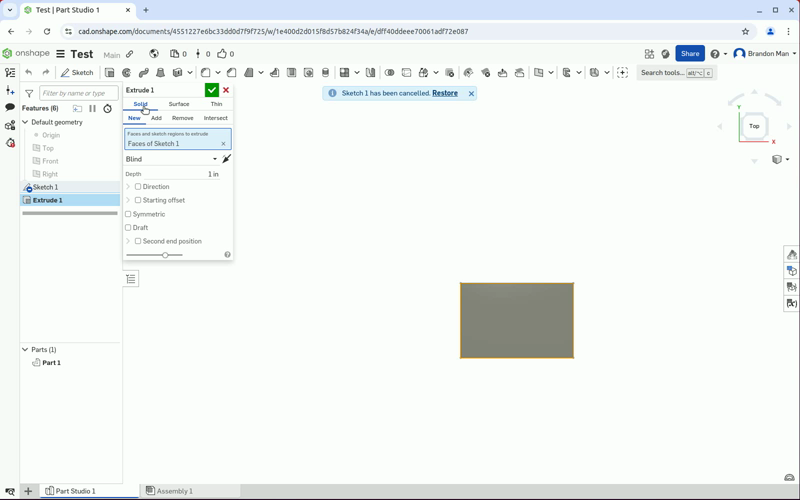
click(143, 106)
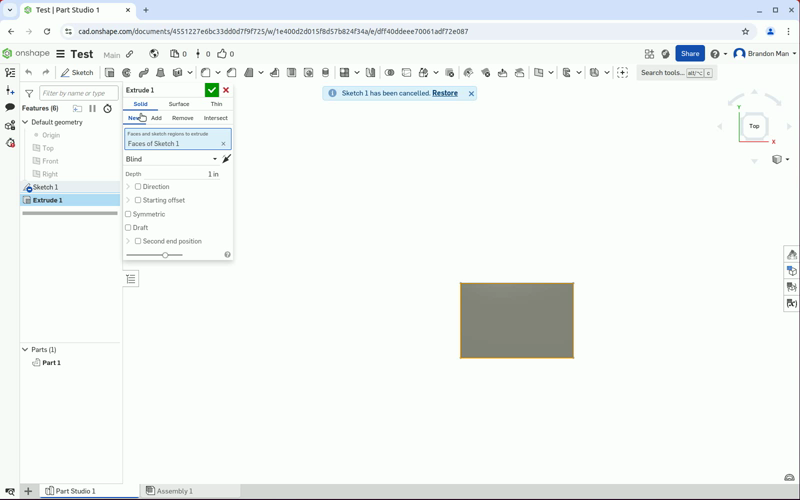
mouse_move(137, 120)
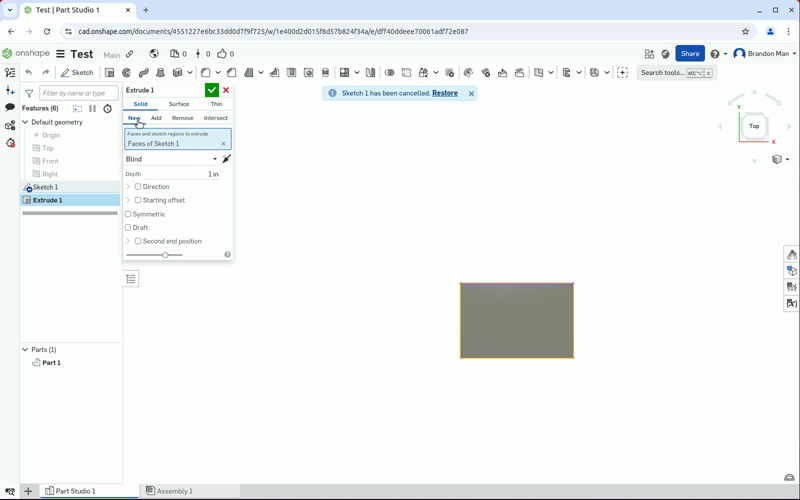
click(137, 120)
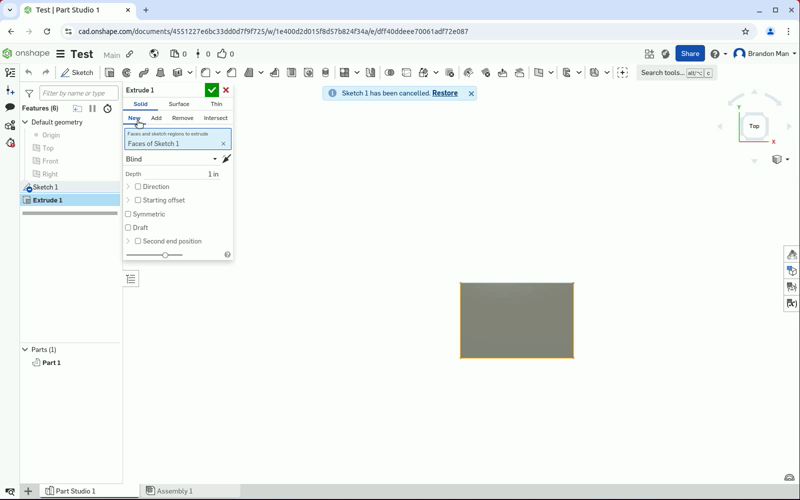
key(tab, 4)
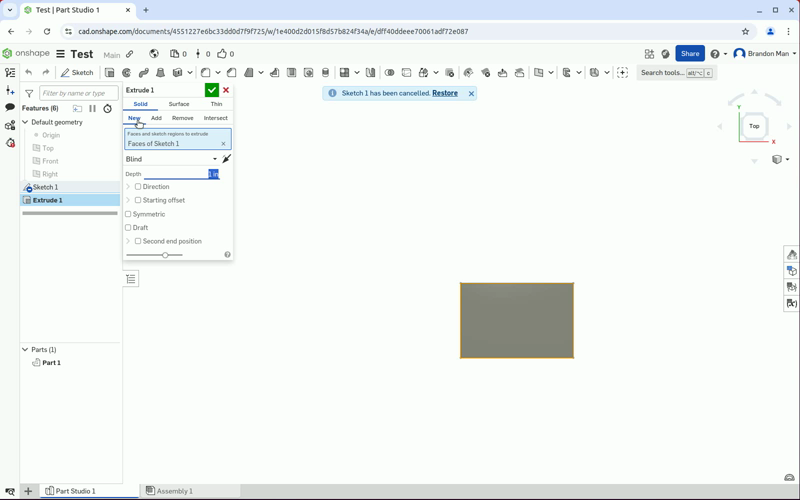
text(3.851)
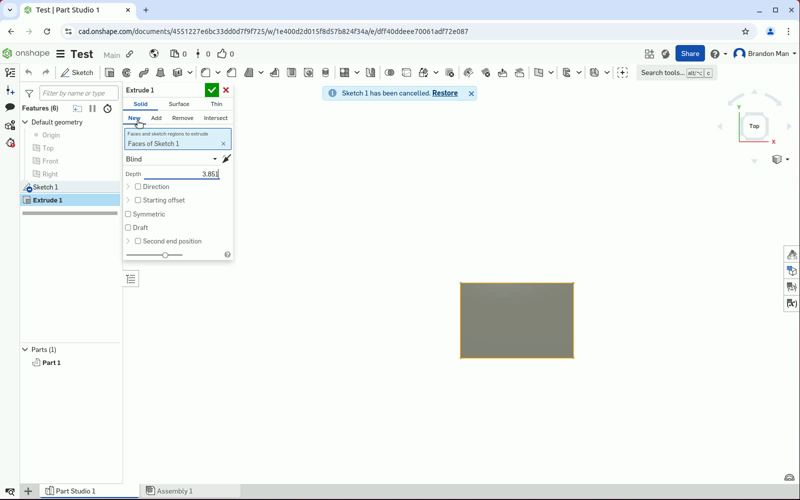
key(enter)
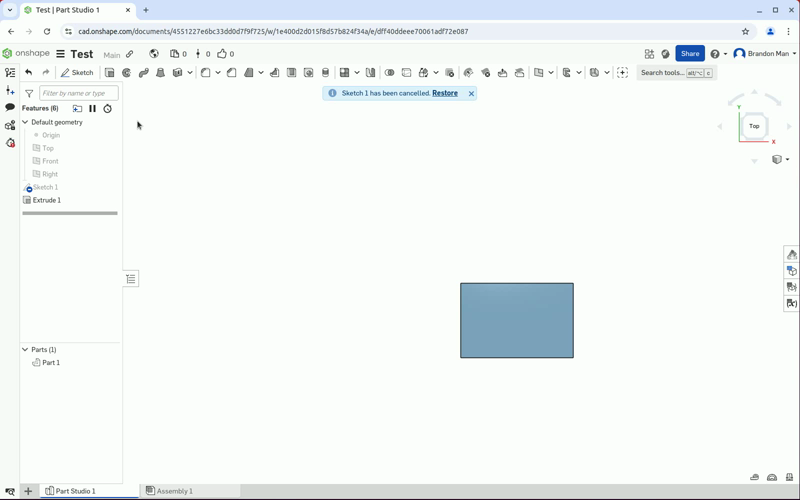
key(shift+h)
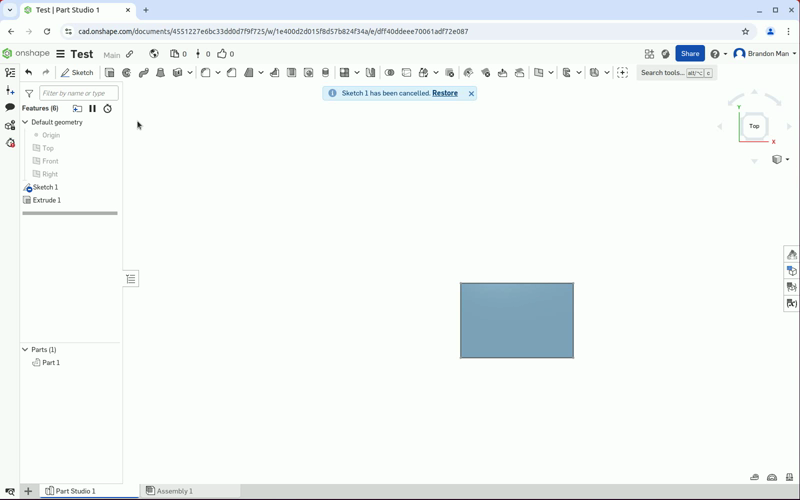
key(shift+h)
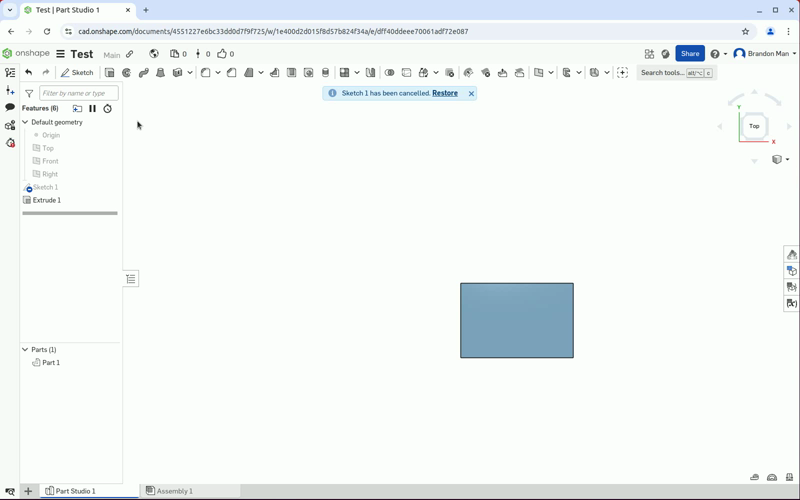
mouse_move(73, 189)
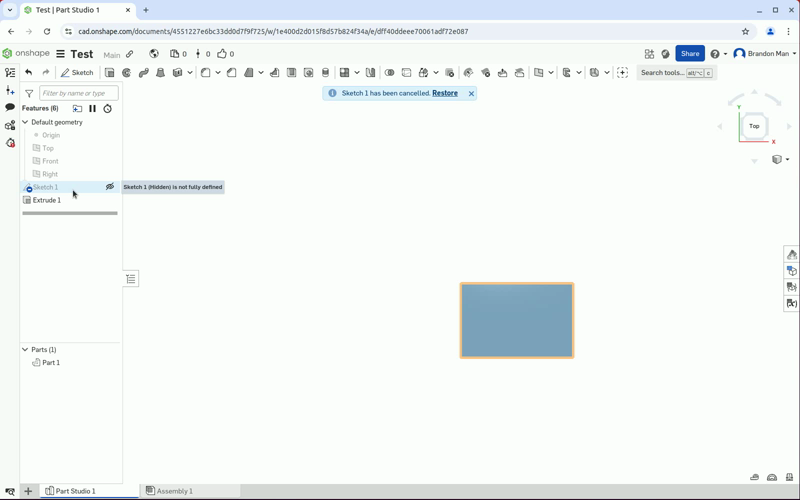
click(73, 189)
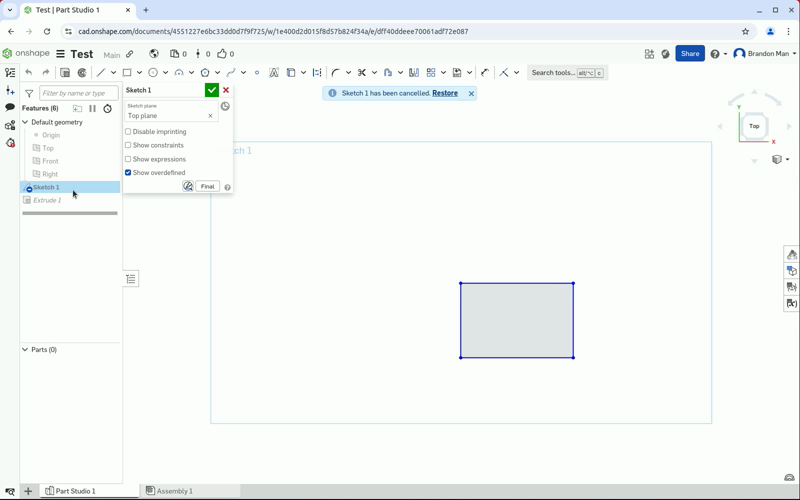
mouse_move(229, 92)
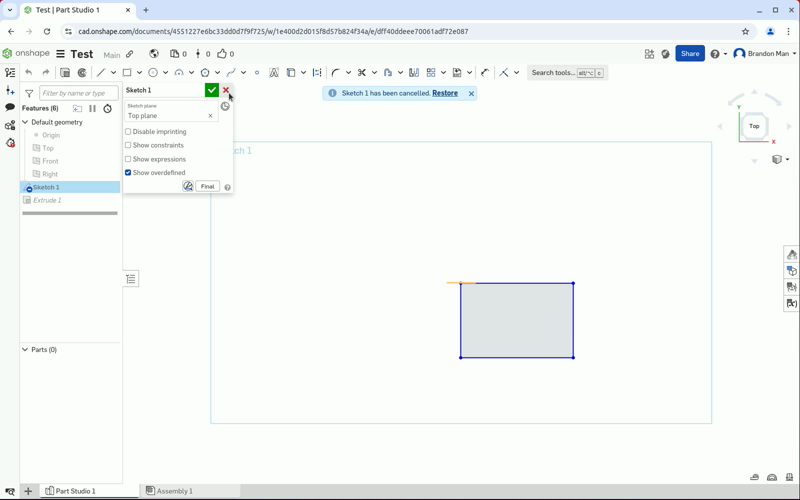
click(229, 92)
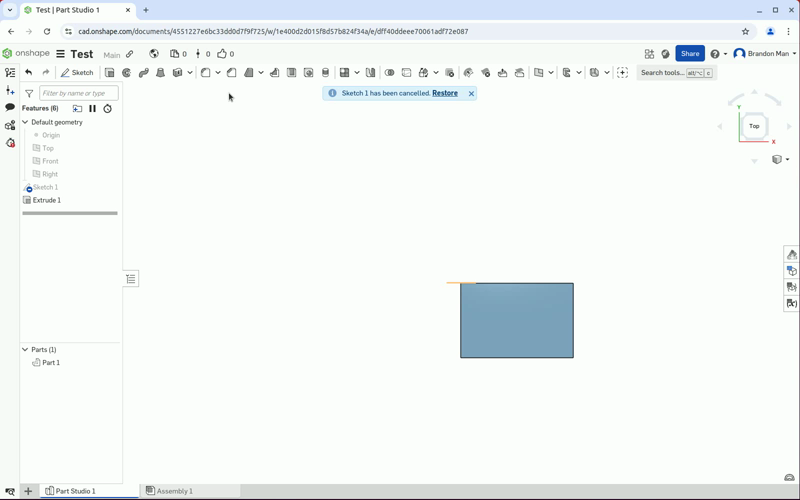
mouse_move(541, 75)
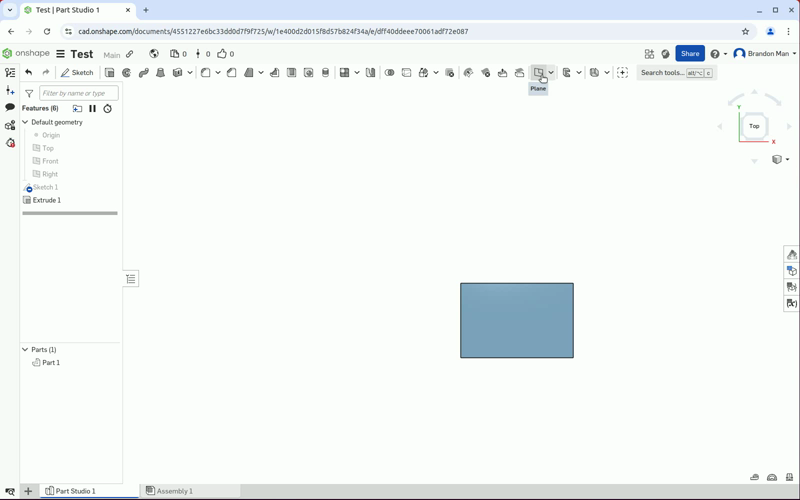
click(541, 75)
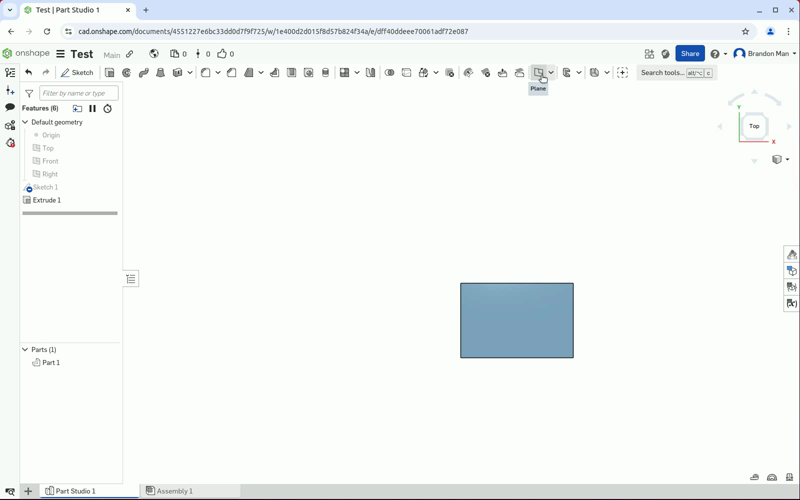
mouse_move(73, 150)
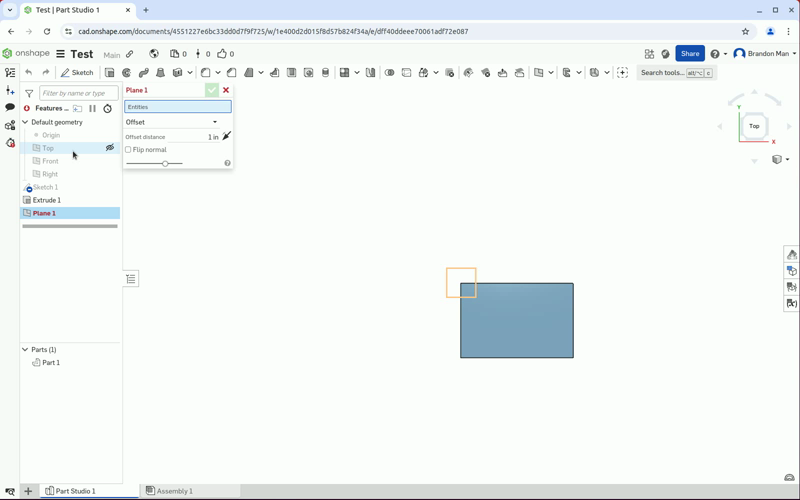
click(73, 150)
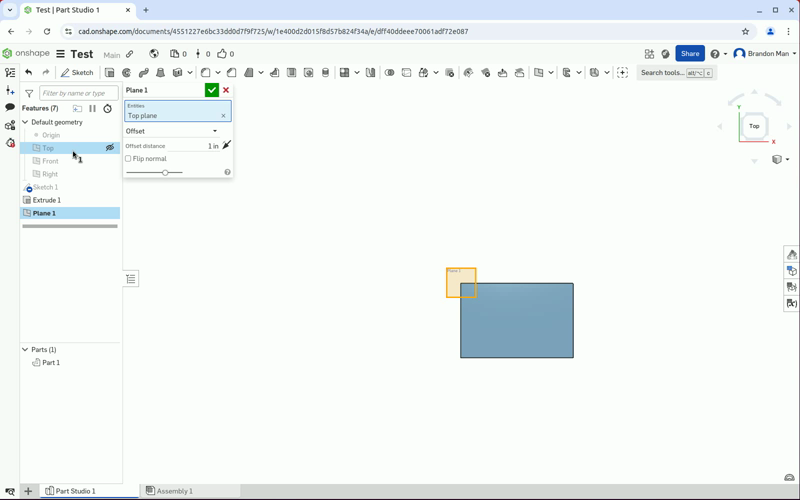
key(tab, 2)
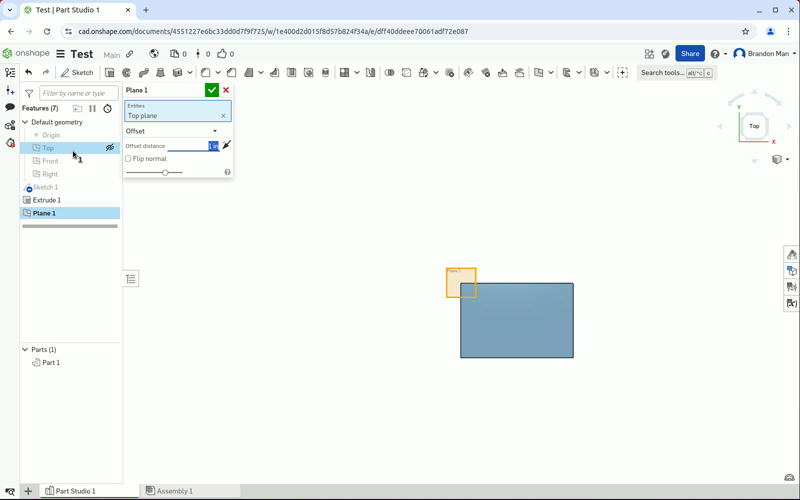
text(3.851)
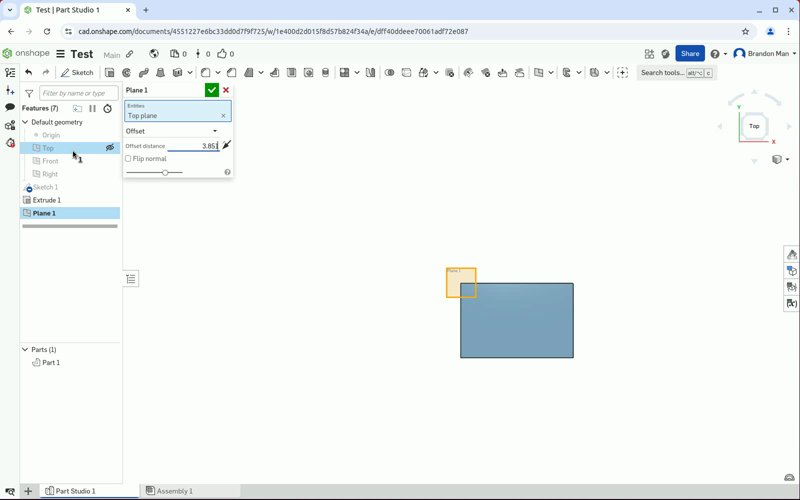
key(enter, 2)
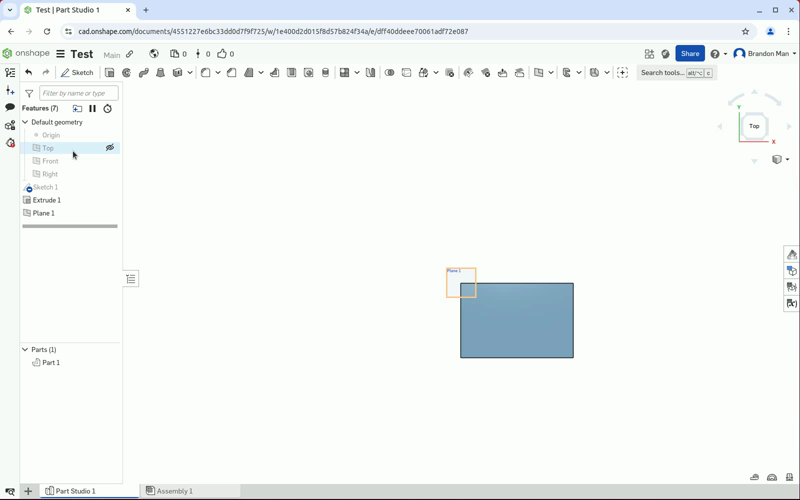
key(shift+s)
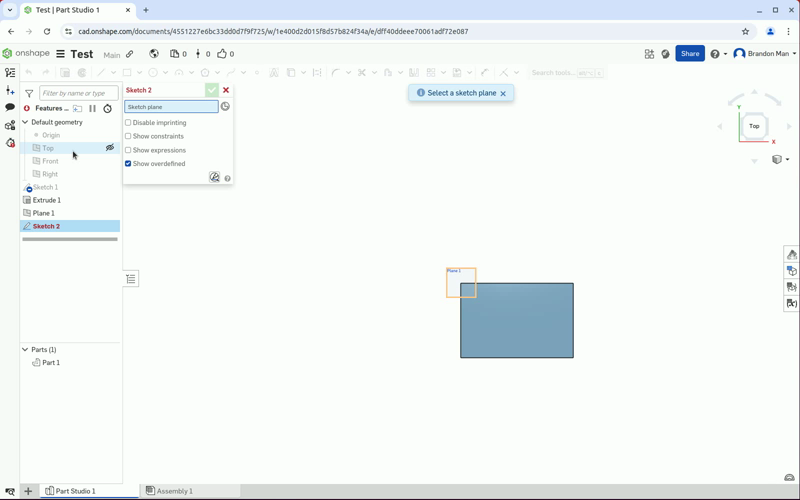
mouse_move(73, 215)
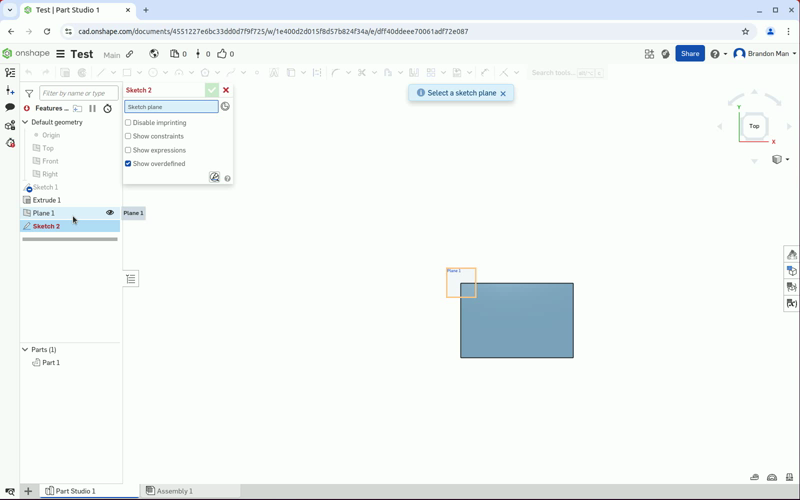
click(73, 215)
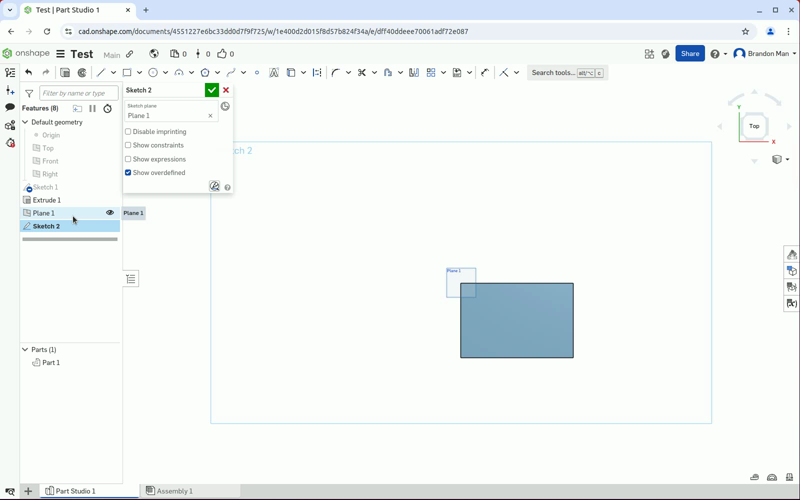
mouse_move(73, 352)
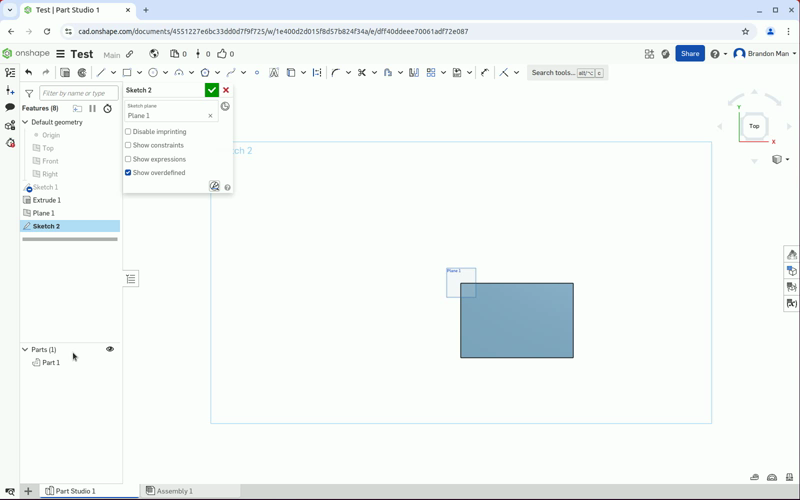
key(y)
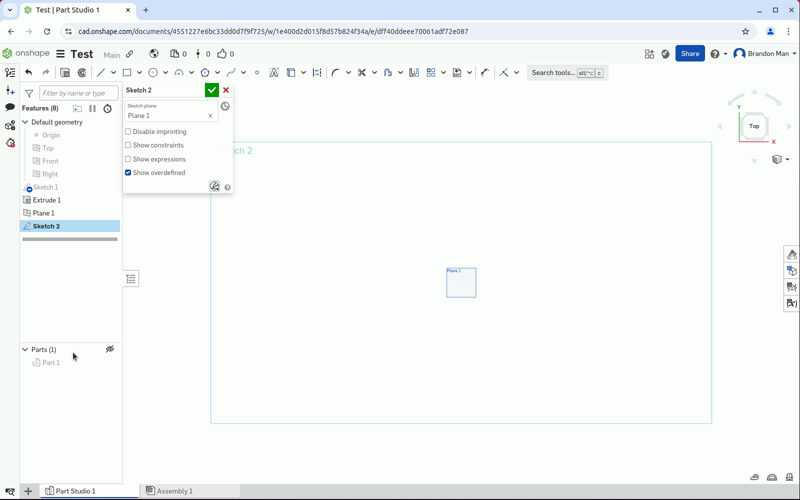
key(l)
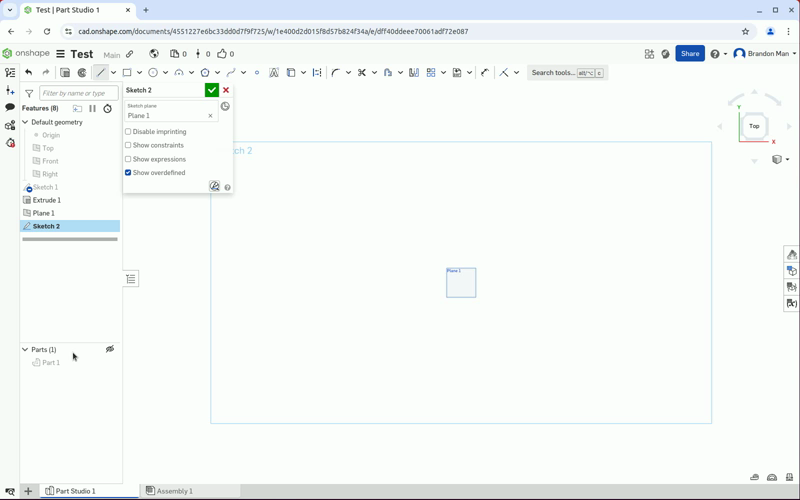
key_down(shift)
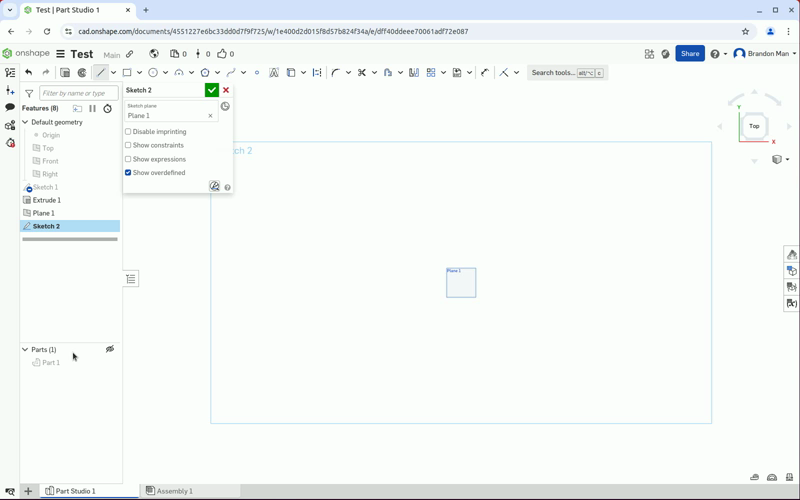
mouse_move(460, 357)
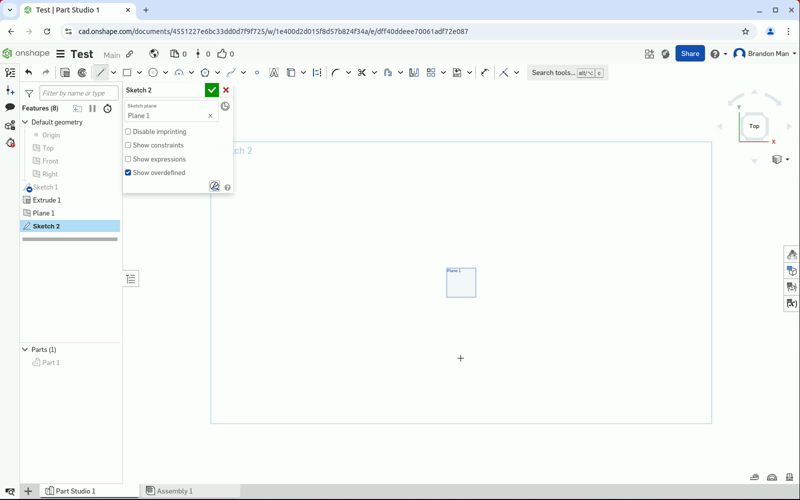
click(460, 357)
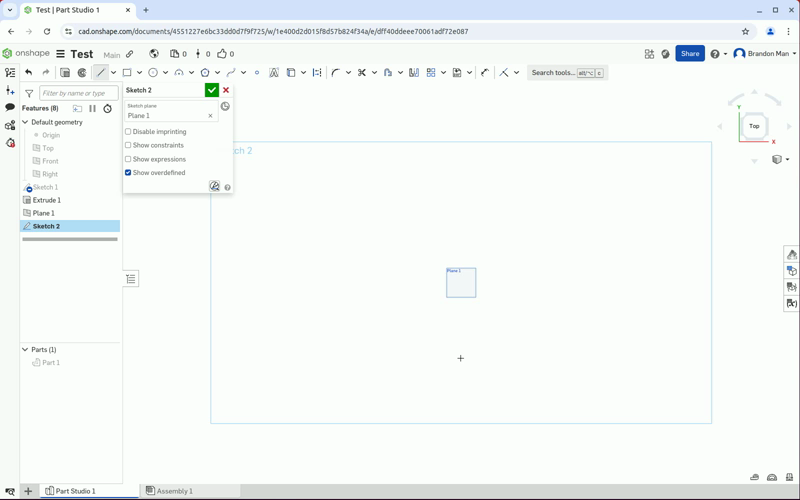
key_up(shift)
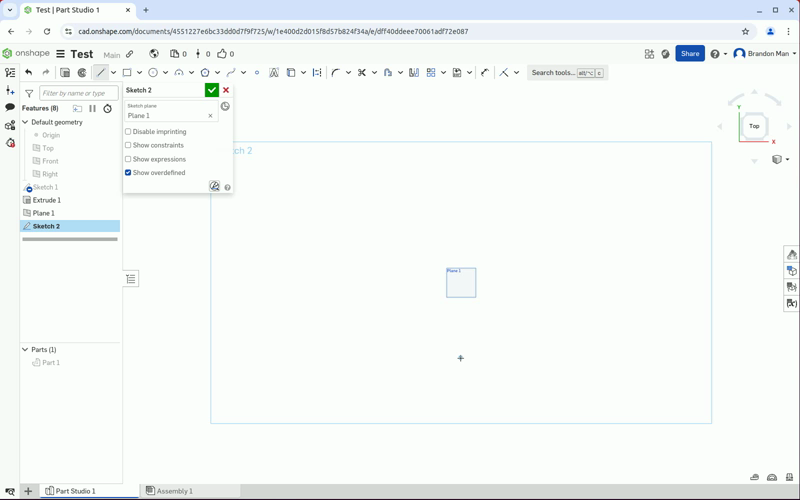
key_down(shift)
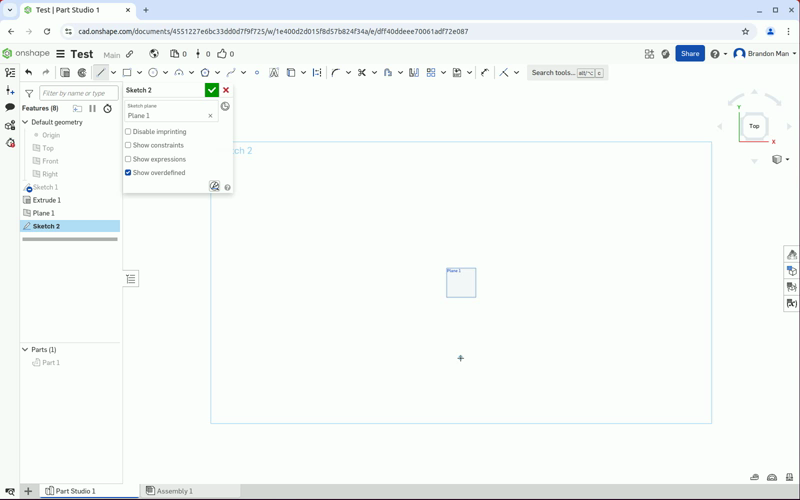
mouse_move(490, 357)
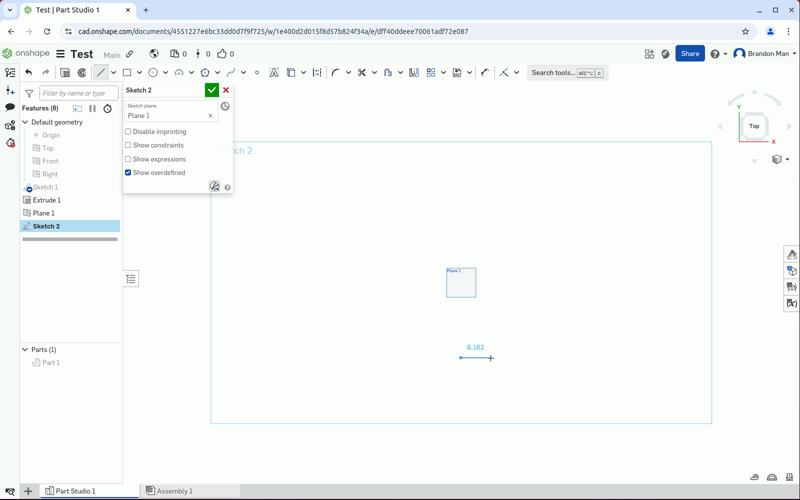
mouse_move(498, 357)
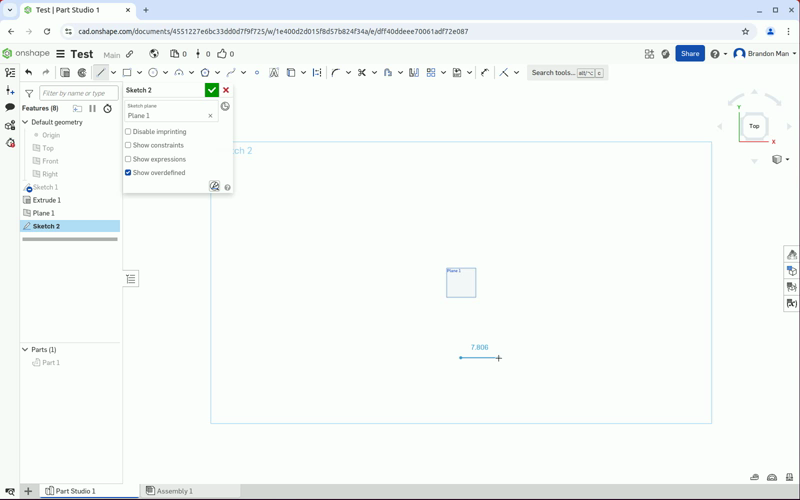
click(498, 357)
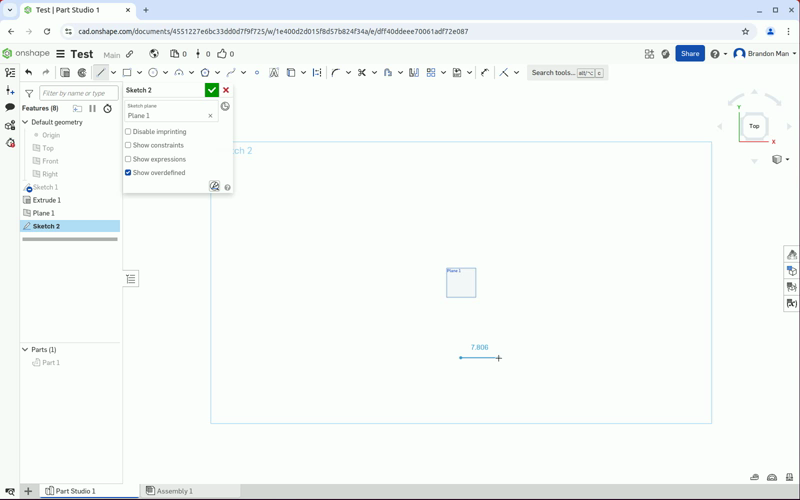
key_up(shift)
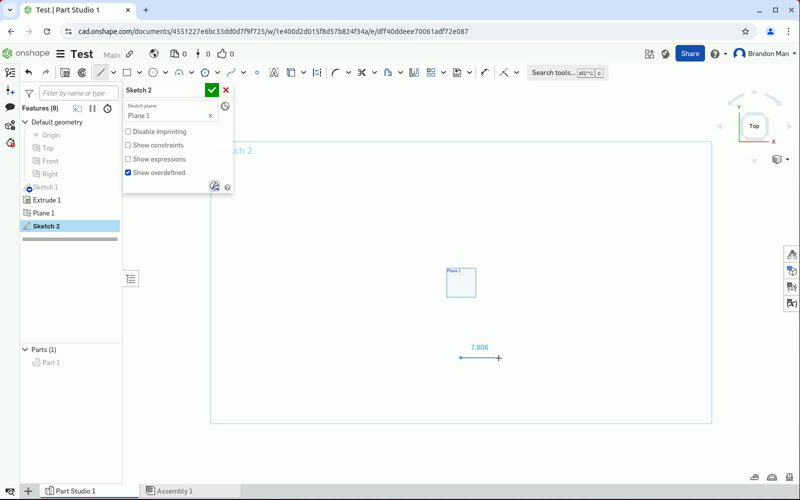
key_down(shift)
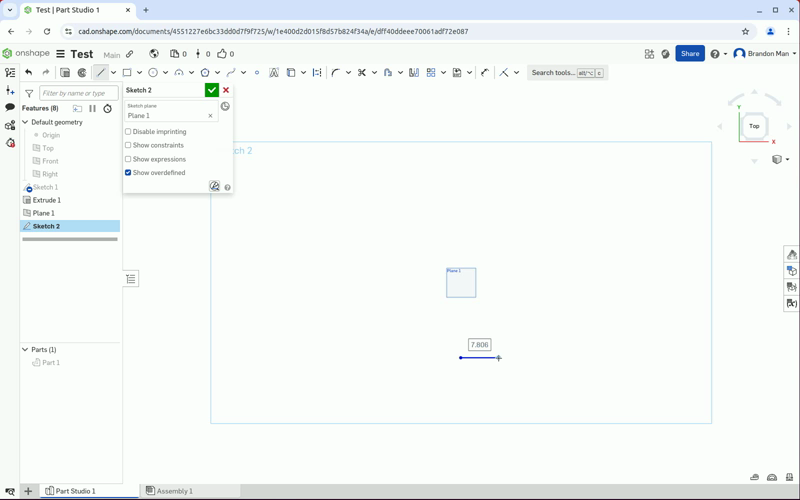
mouse_move(498, 282)
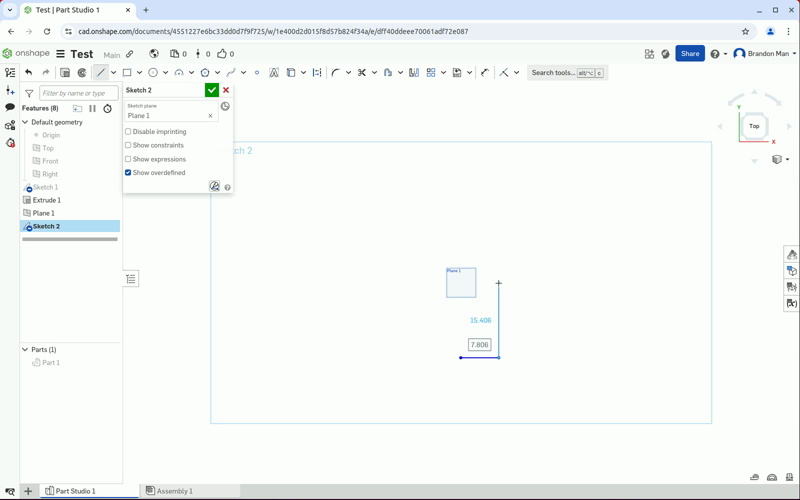
click(498, 282)
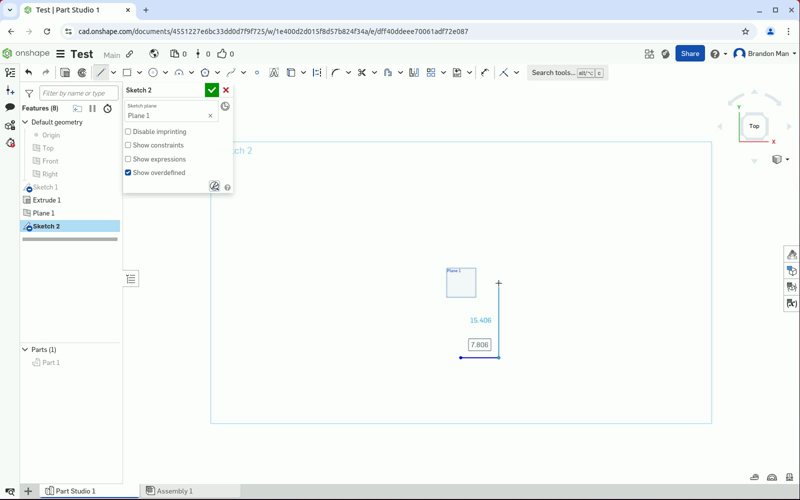
key_up(shift)
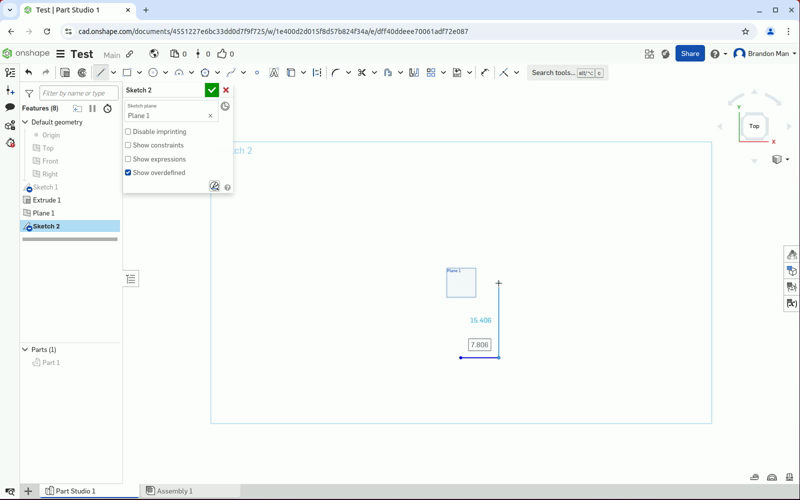
key_down(shift)
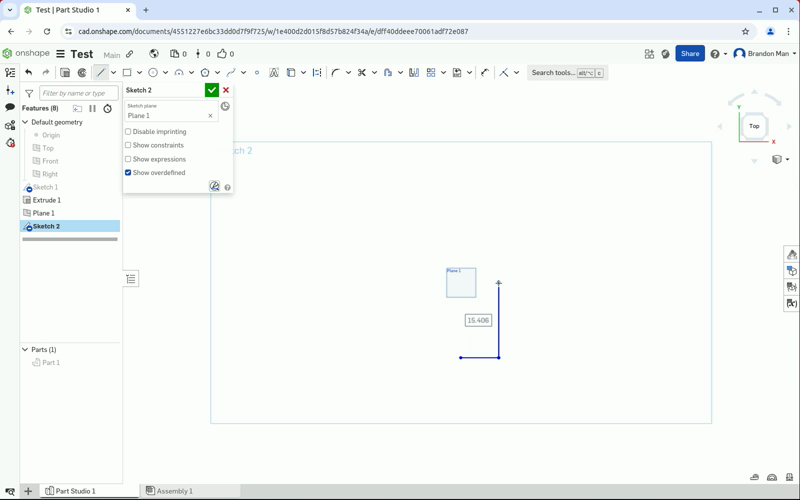
mouse_move(528, 282)
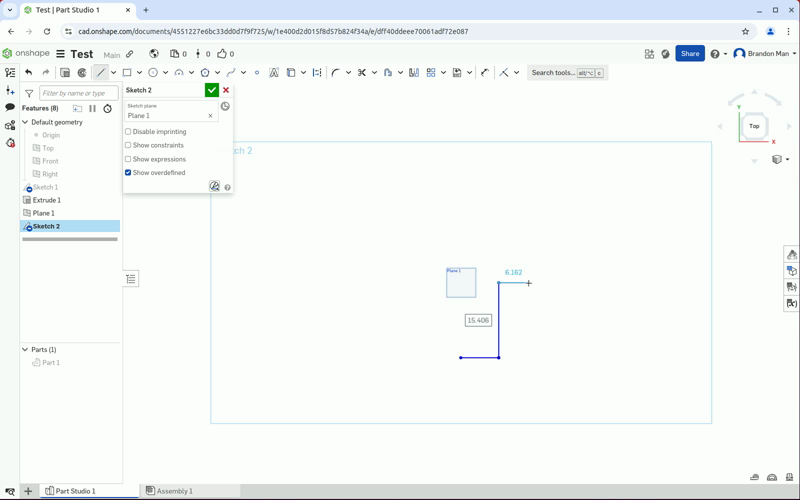
mouse_move(460, 282)
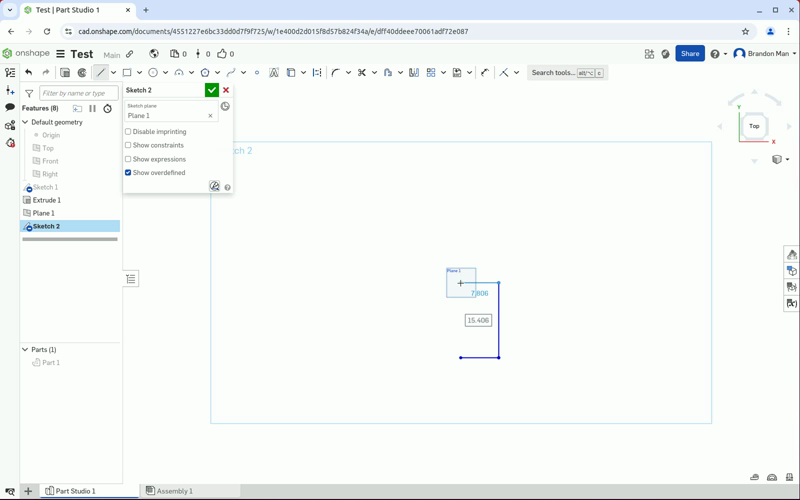
click(460, 282)
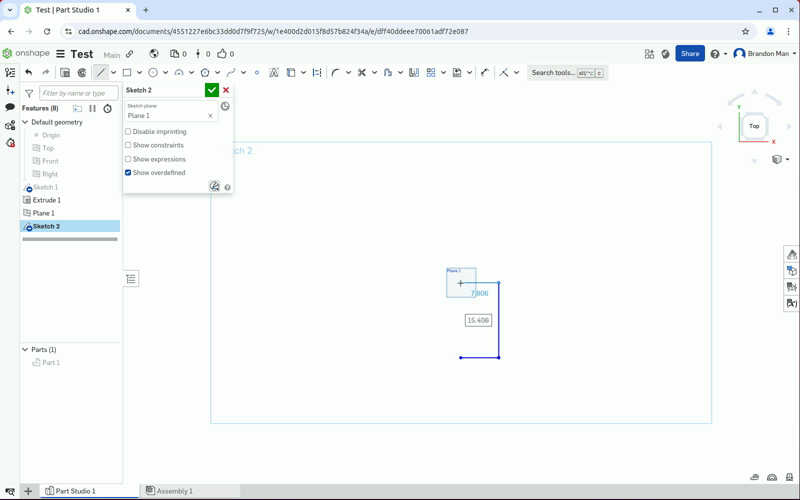
key_up(shift)
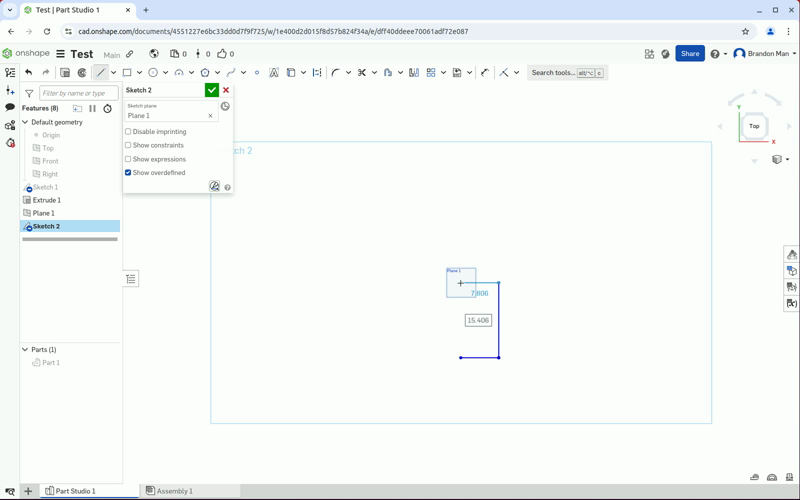
key_down(shift)
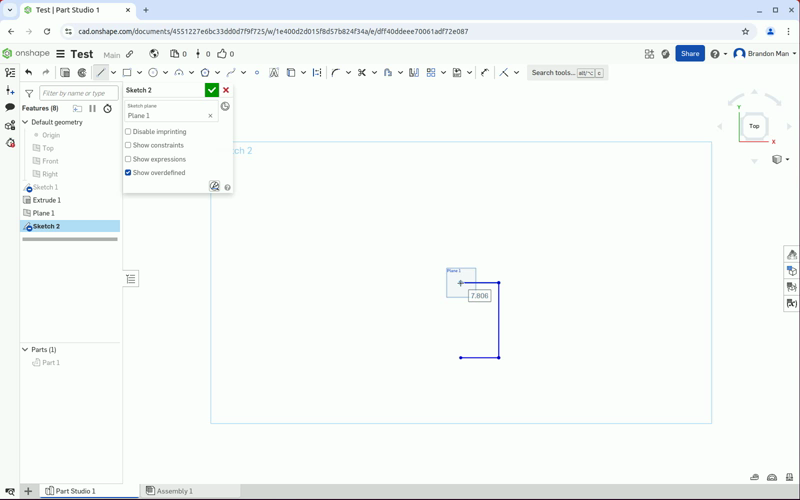
mouse_move(460, 357)
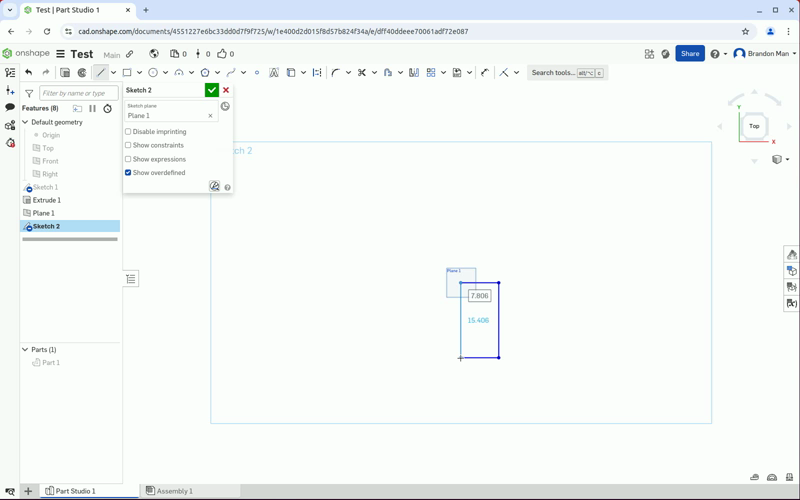
key_up(shift)
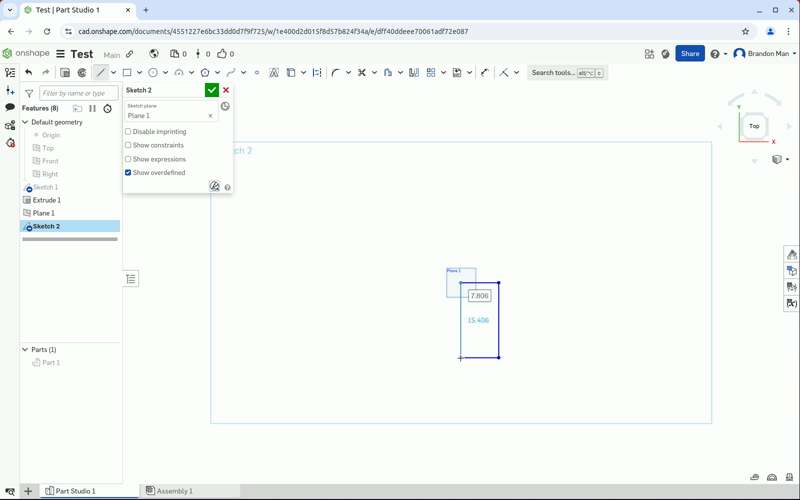
click(460, 357)
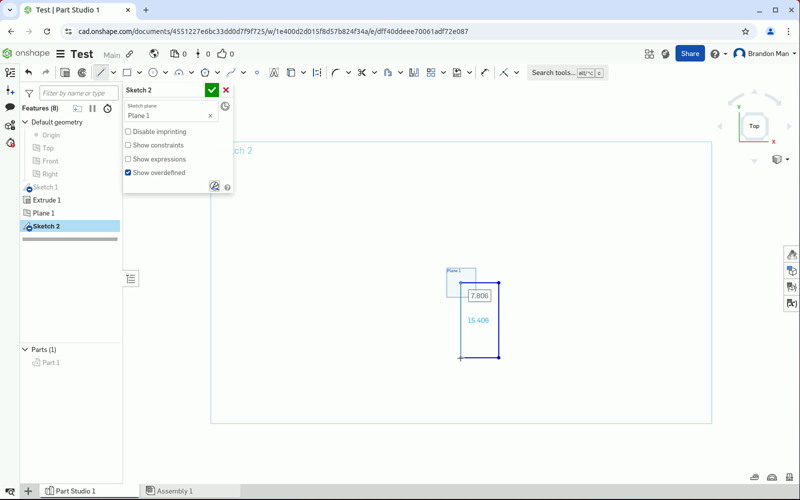
key(esc)
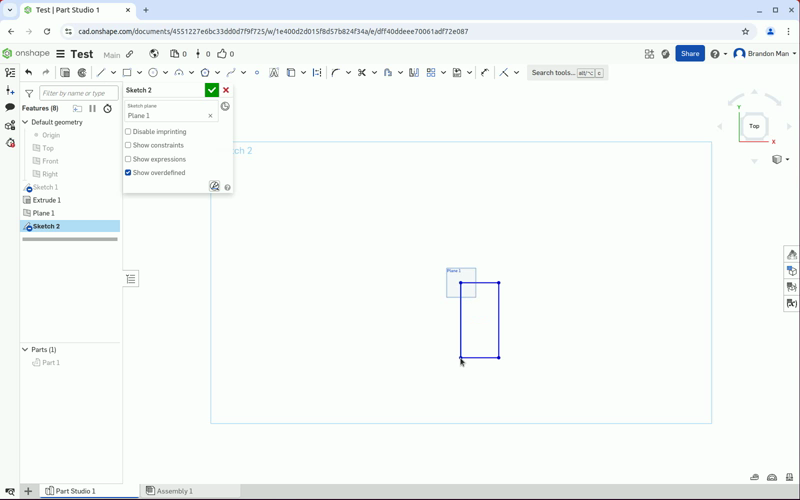
mouse_move(473, 353)
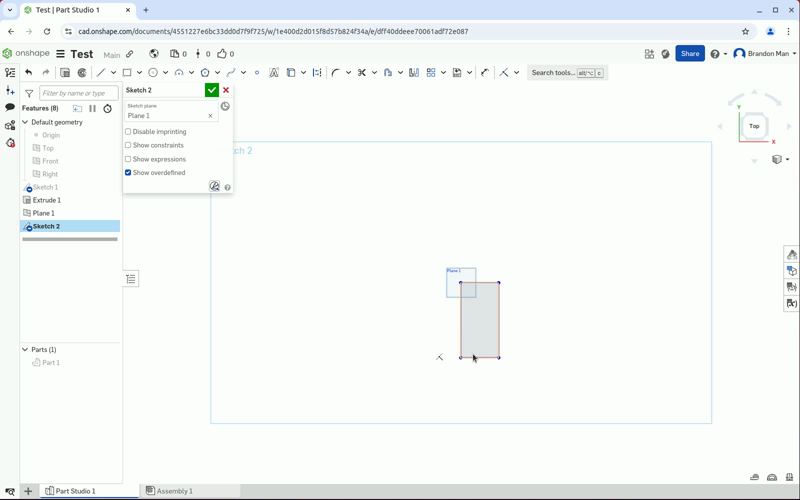
click(473, 353)
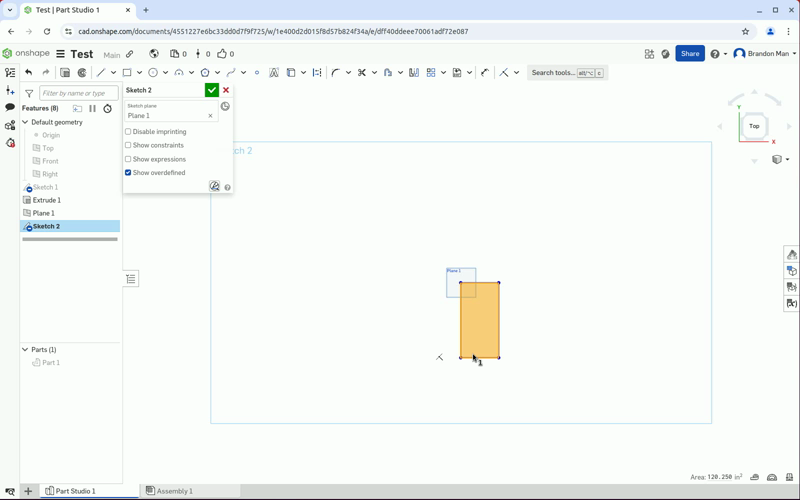
mouse_move(73, 352)
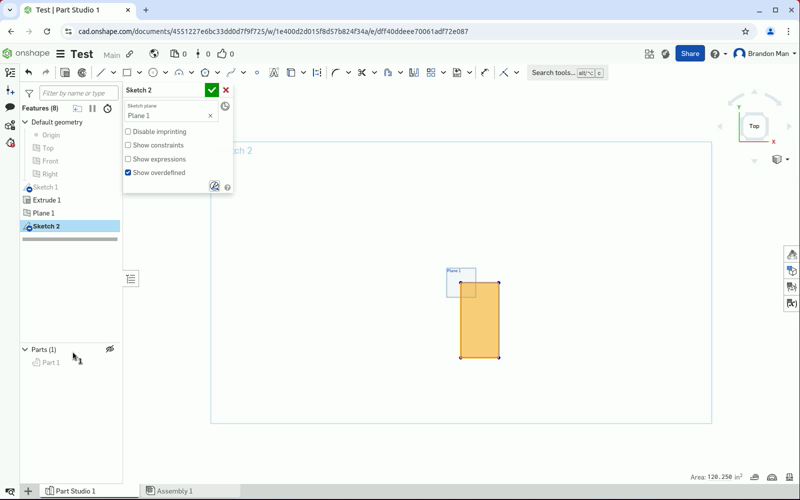
key(shift+y)
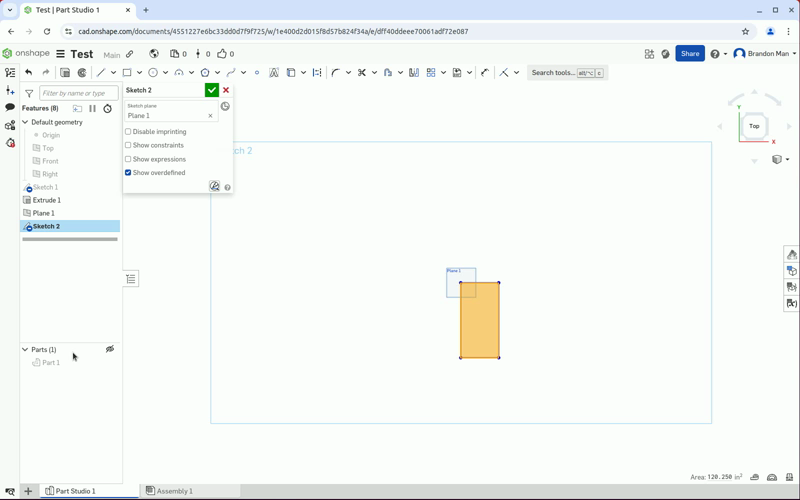
key(shift+e)
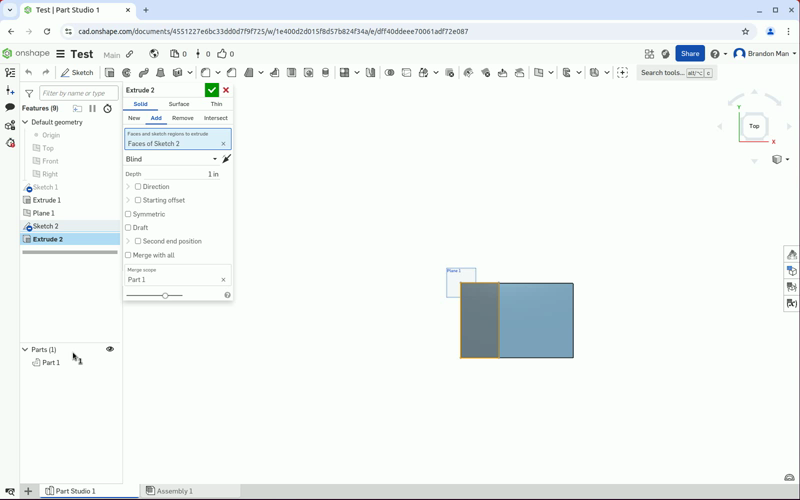
mouse_move(143, 106)
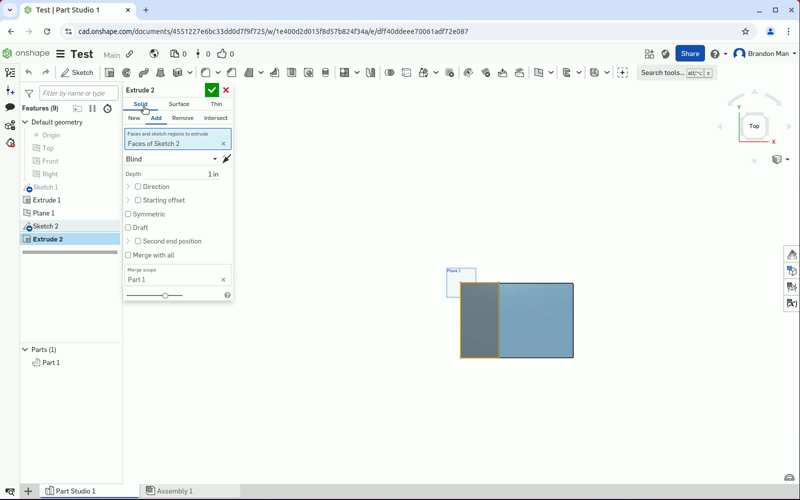
click(143, 106)
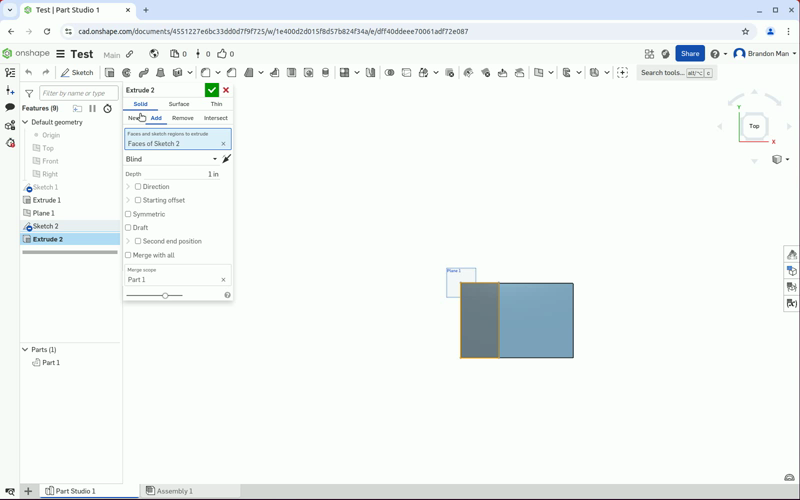
mouse_move(137, 120)
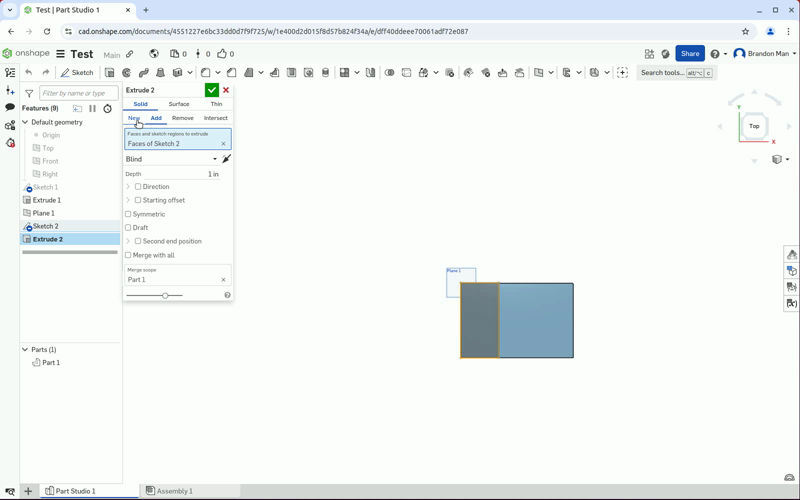
click(137, 120)
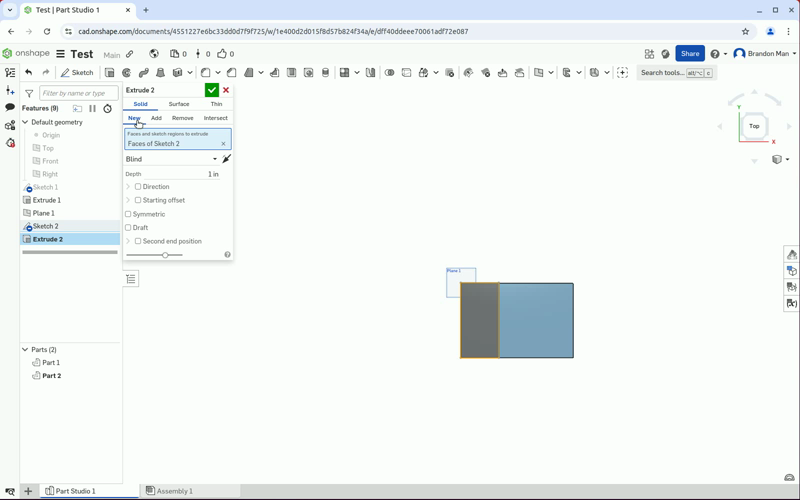
key(tab, 4)
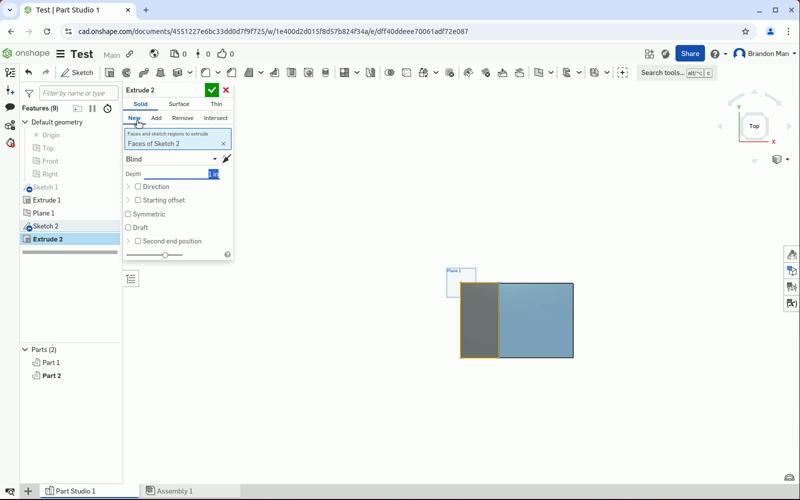
text(11.554)
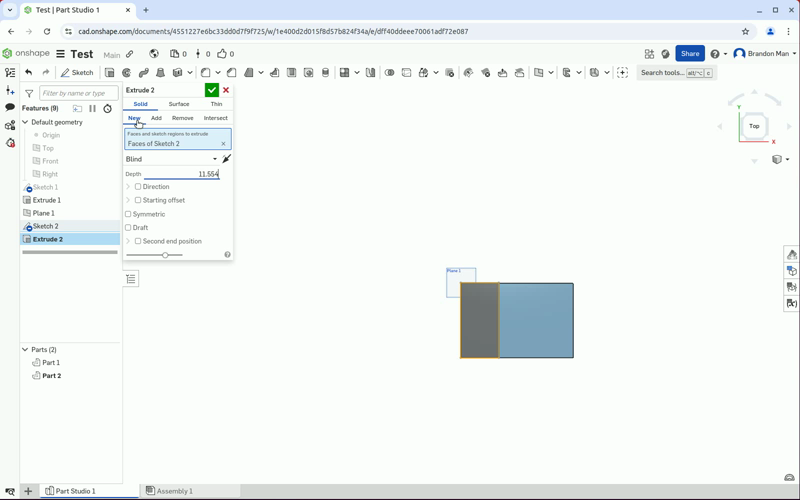
key(enter)
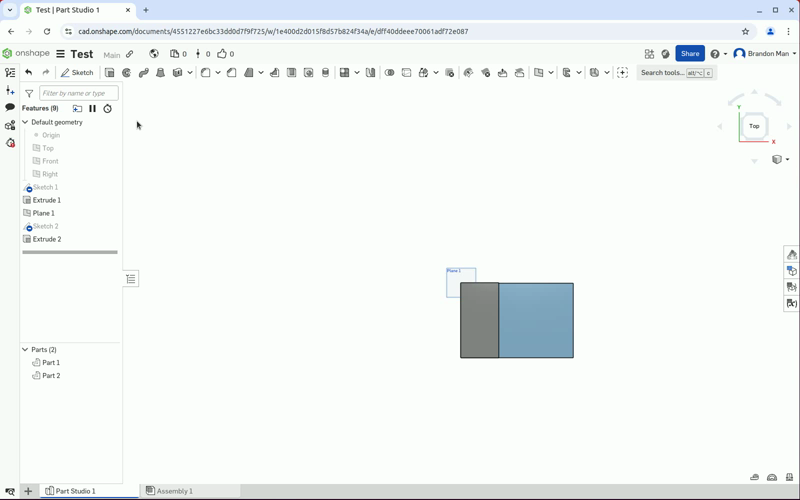
key(shift+h)
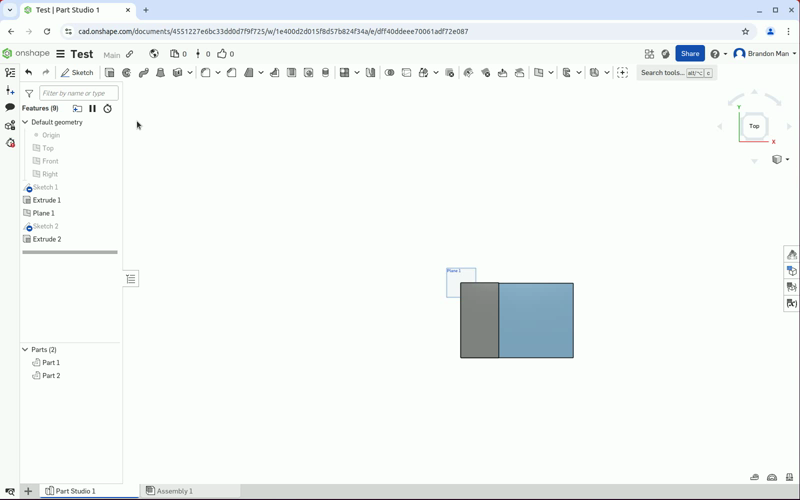
key(shift+h)
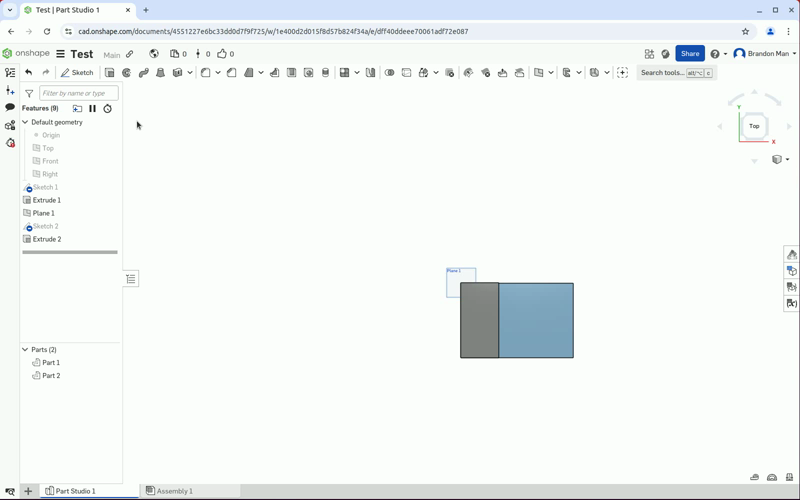
mouse_move(73, 189)
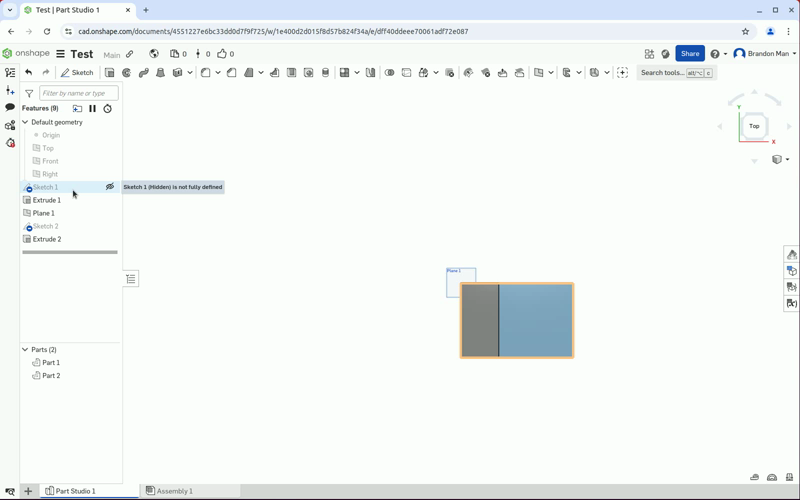
click(73, 189)
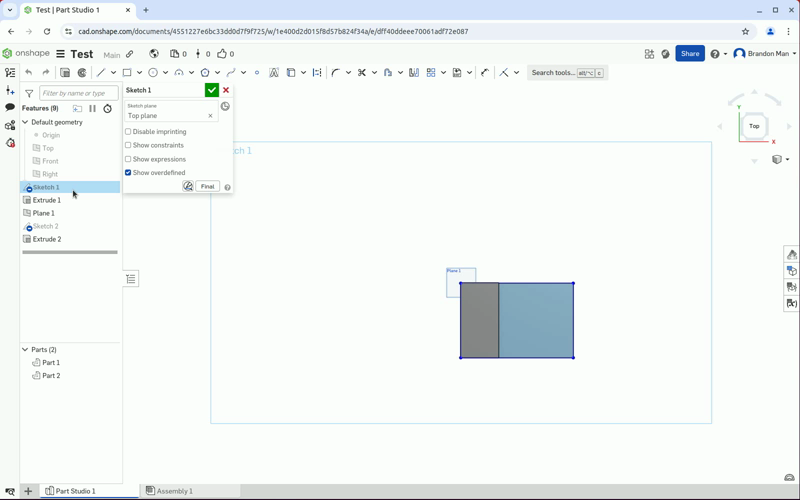
mouse_move(229, 92)
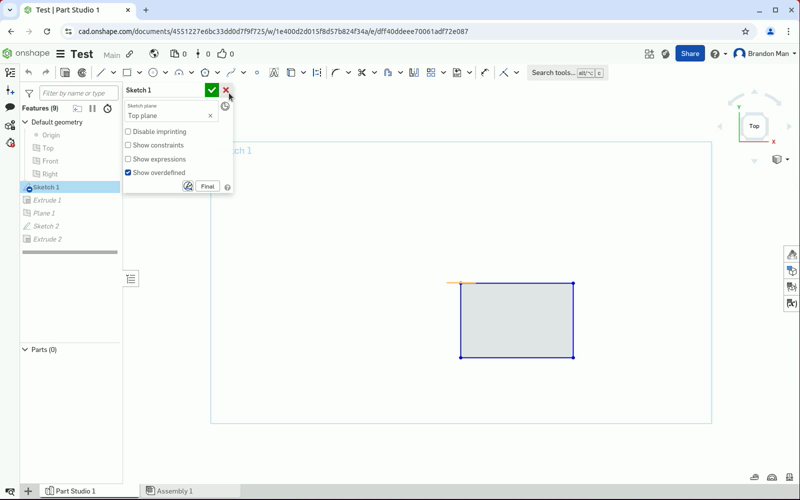
click(229, 92)
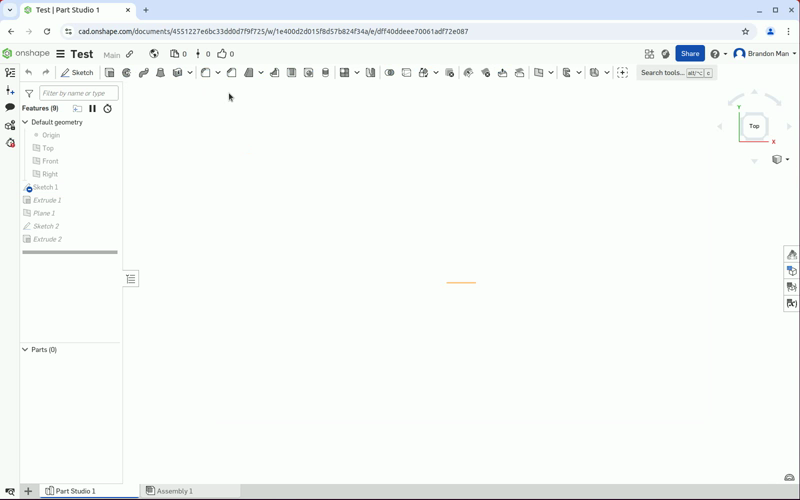
key(shift+s)
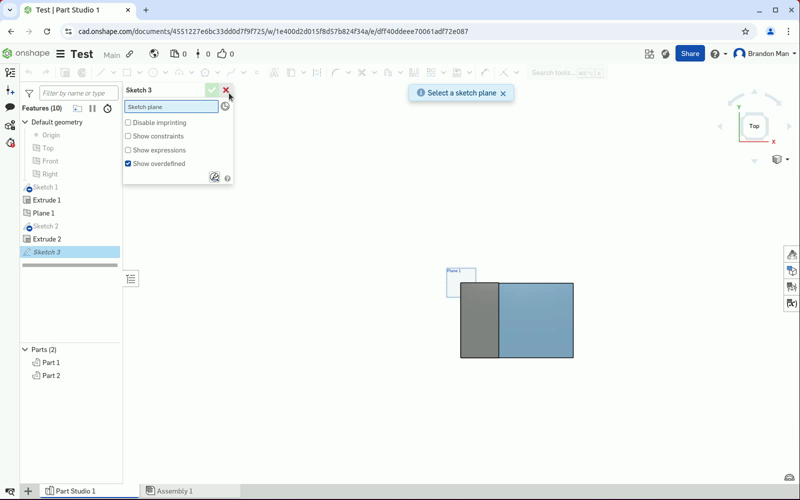
mouse_move(73, 215)
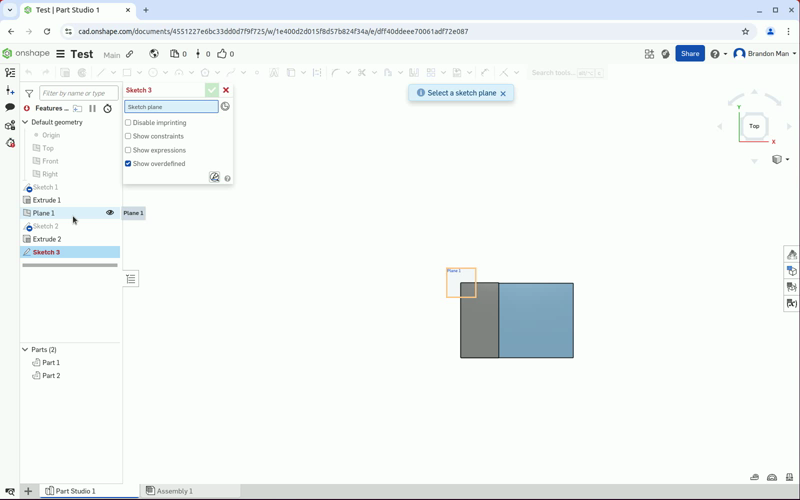
click(73, 215)
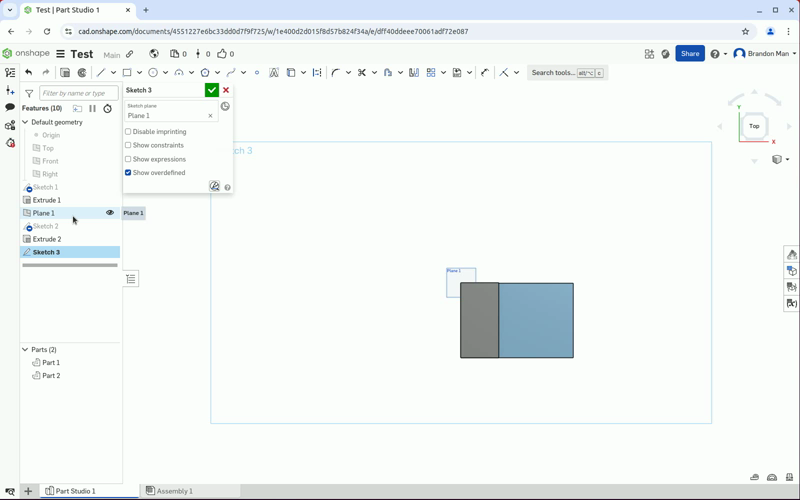
mouse_move(73, 352)
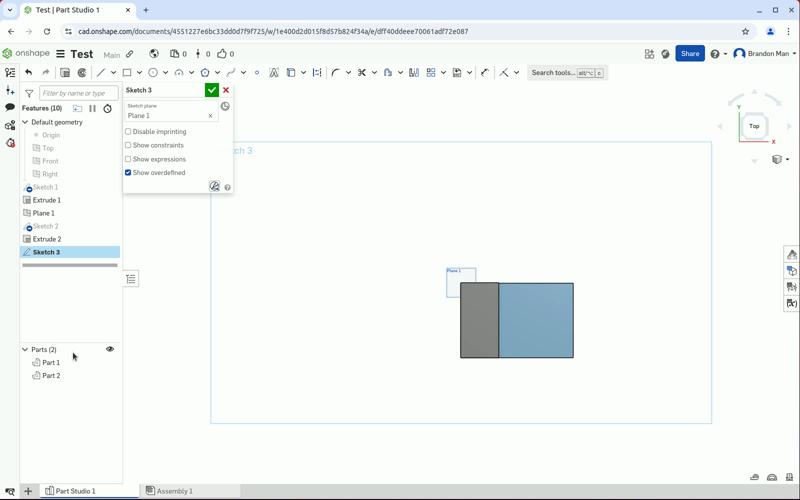
key(y)
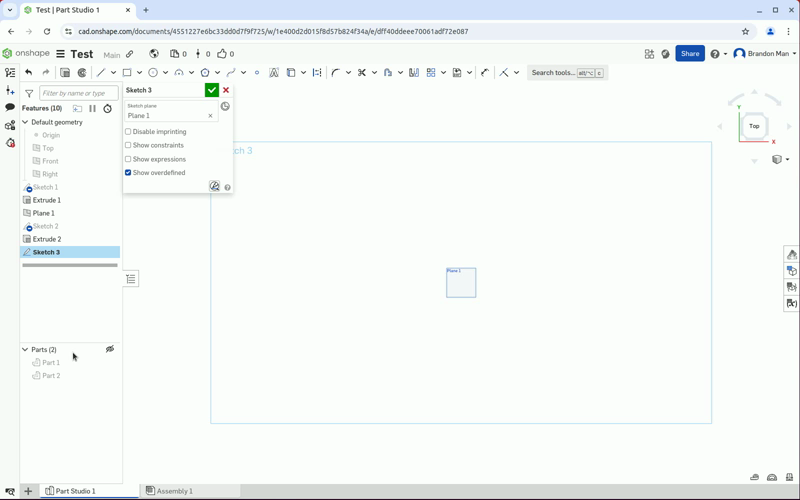
key(l)
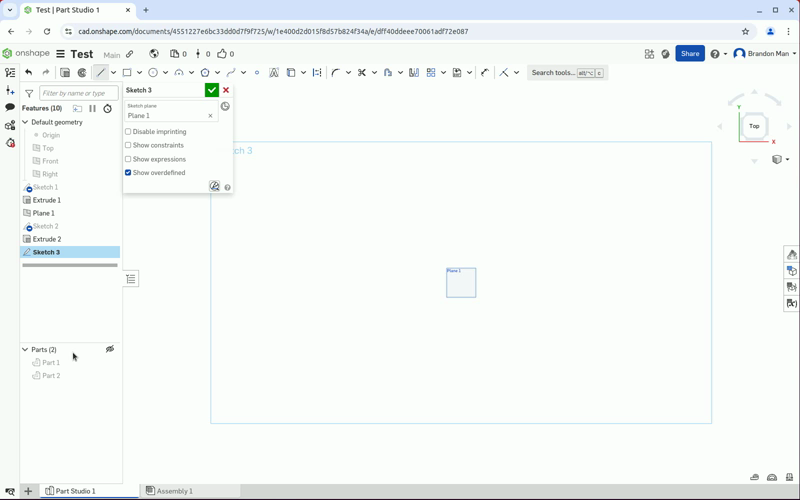
key_down(shift)
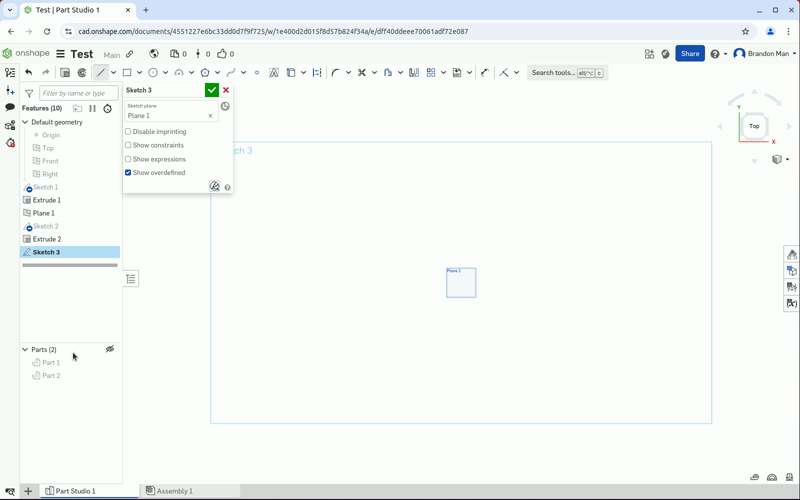
mouse_move(498, 301)
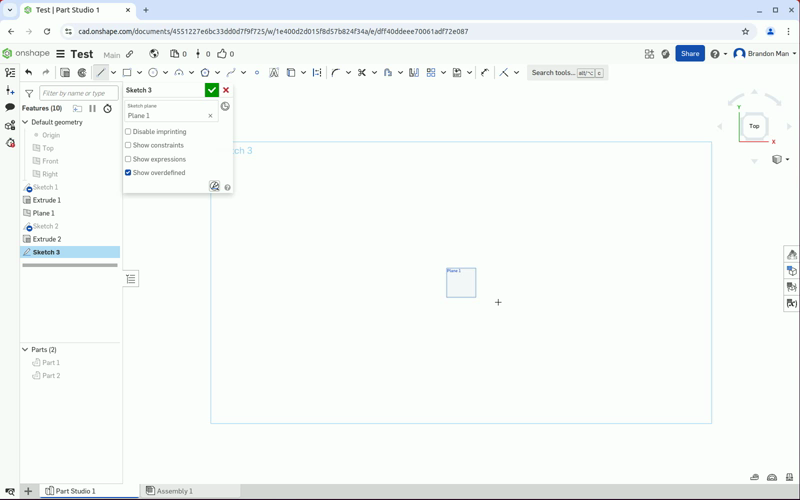
click(498, 301)
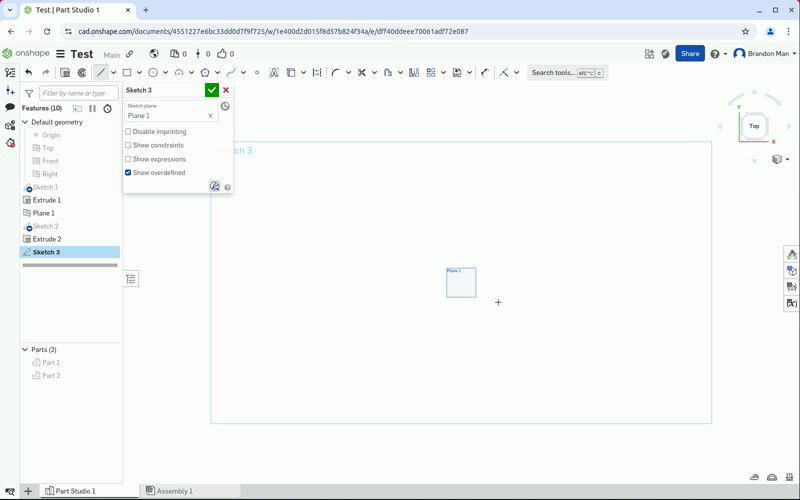
key_up(shift)
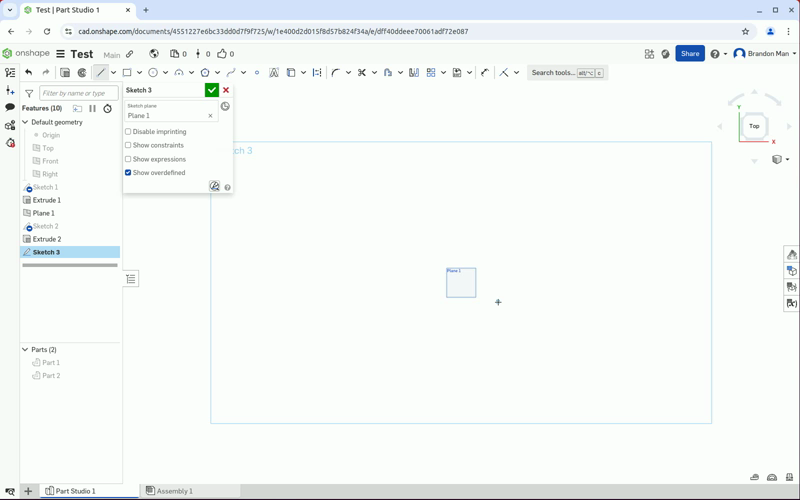
key_down(shift)
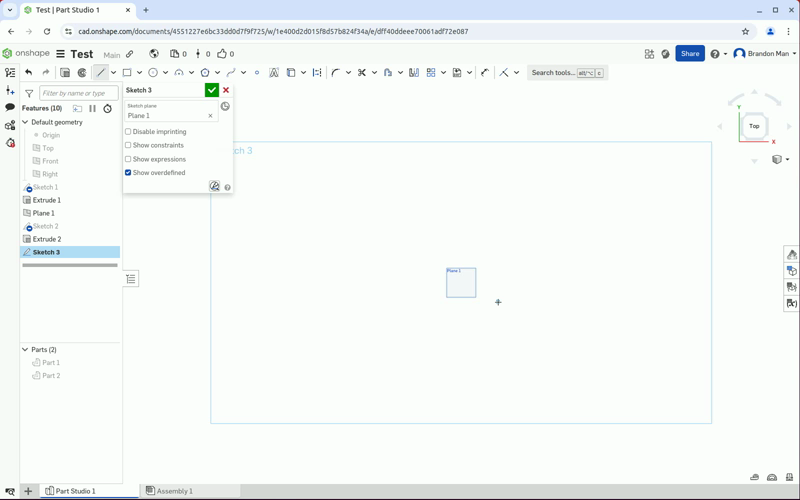
mouse_move(573, 301)
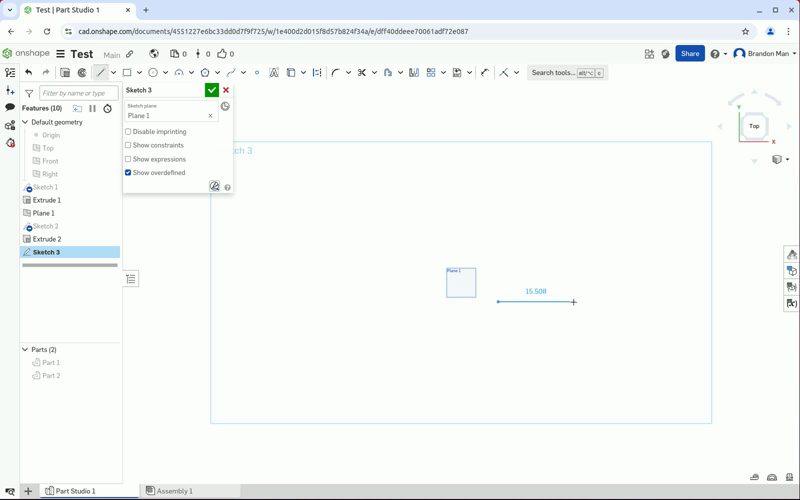
click(573, 301)
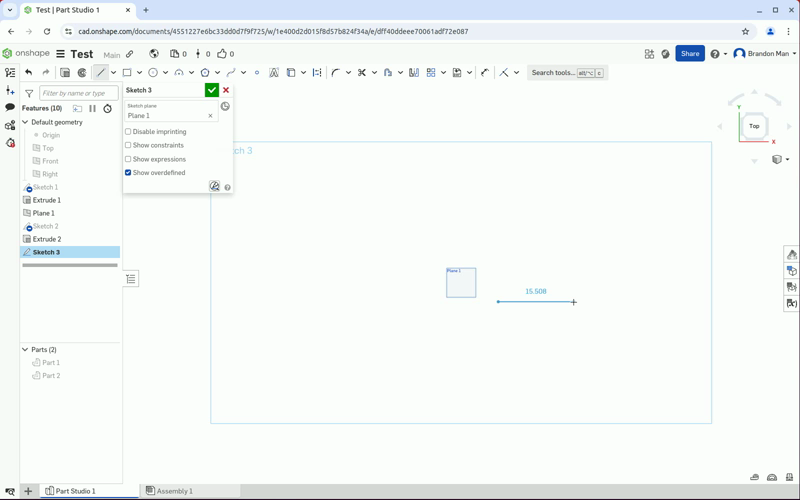
key_up(shift)
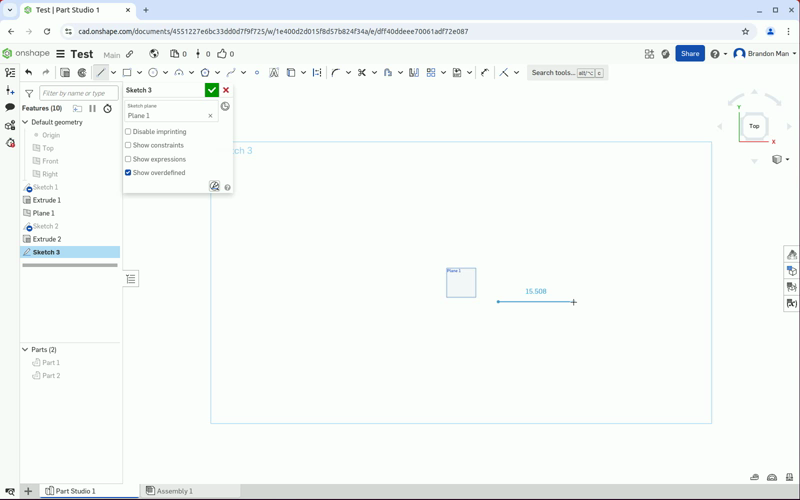
key_down(shift)
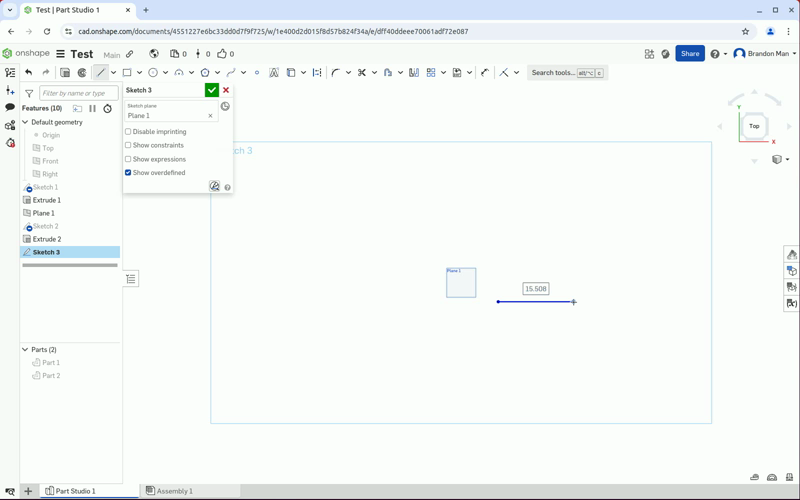
mouse_move(589, 301)
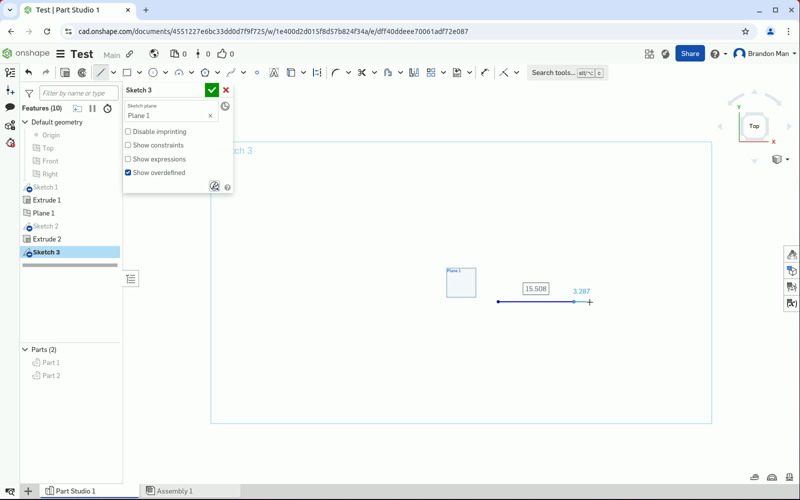
mouse_move(573, 282)
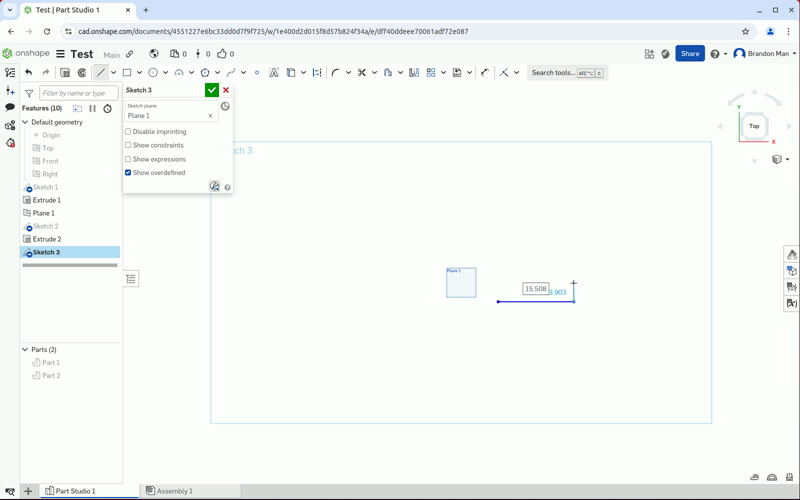
click(573, 282)
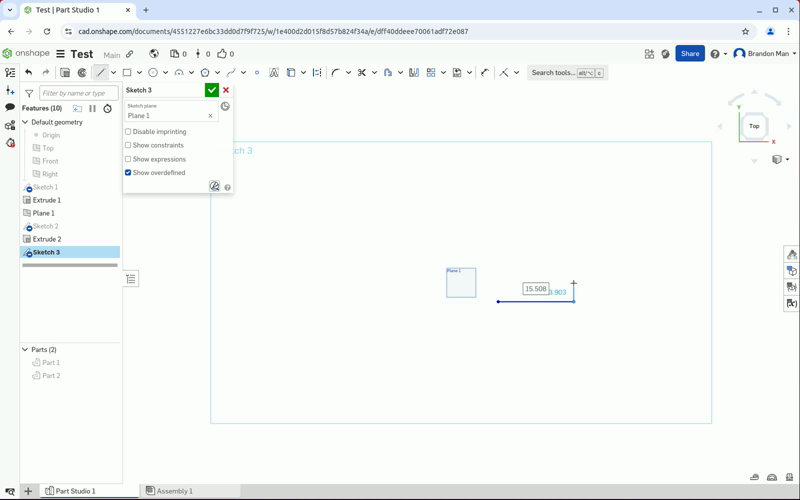
key_up(shift)
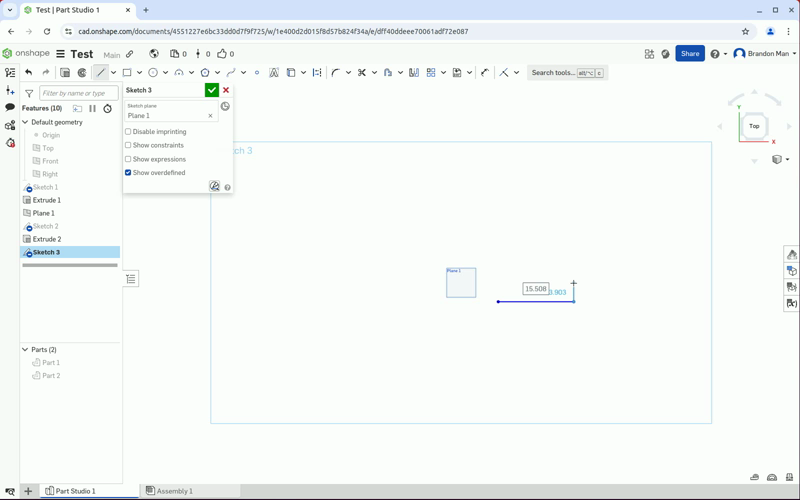
key_down(shift)
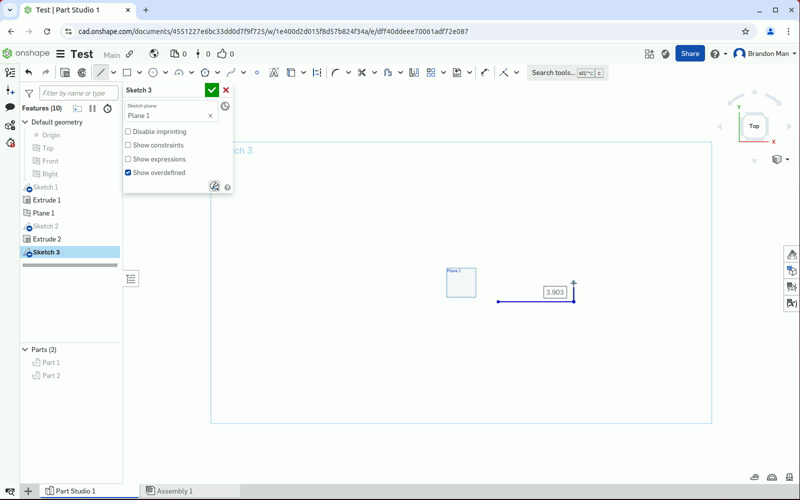
mouse_move(498, 282)
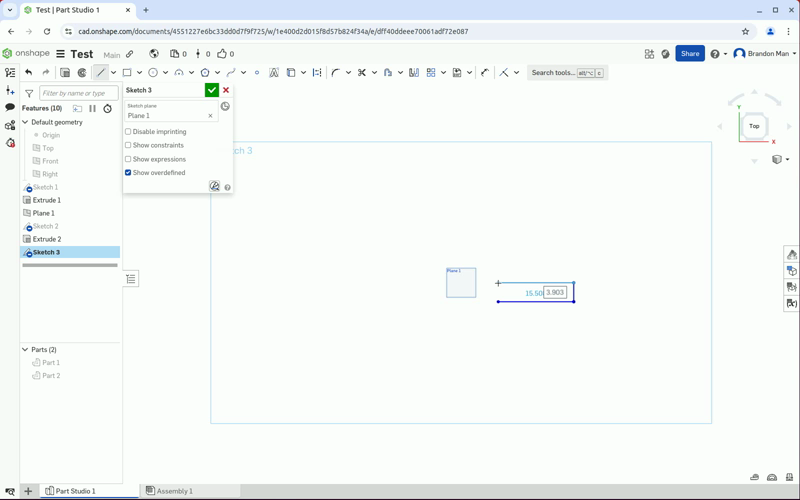
click(498, 282)
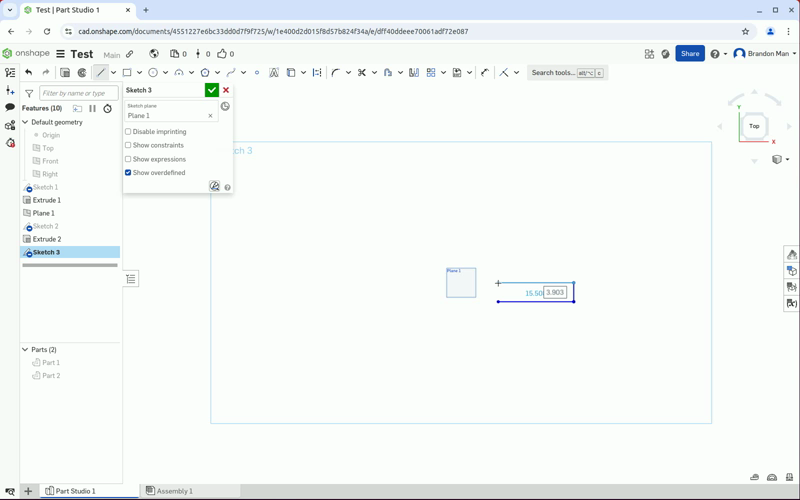
key_up(shift)
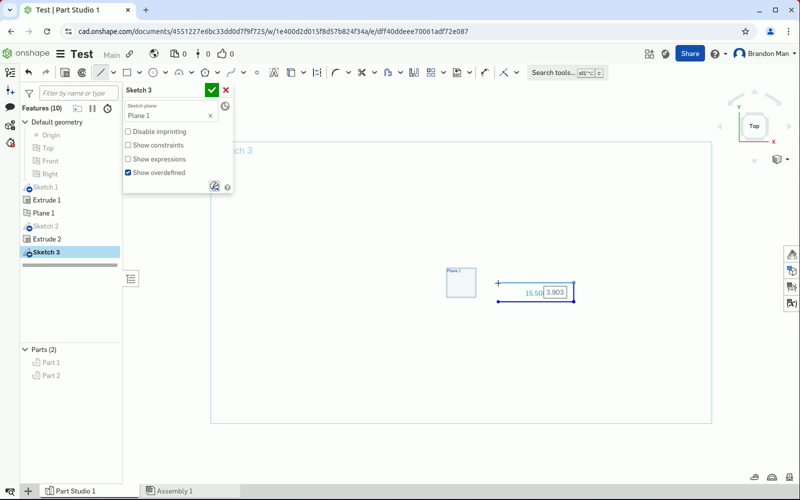
mouse_move(528, 282)
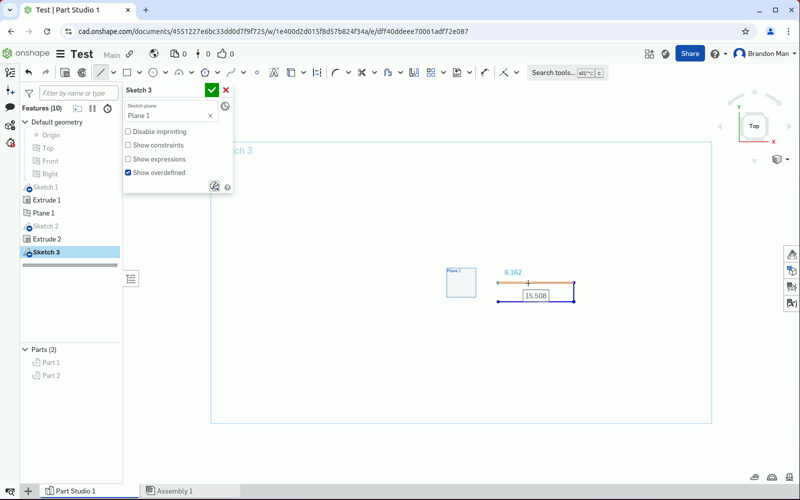
key_down(shift)
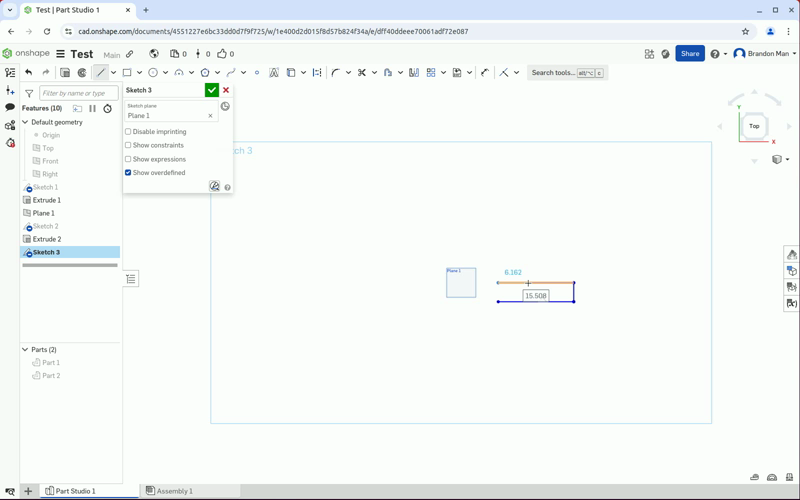
mouse_move(498, 301)
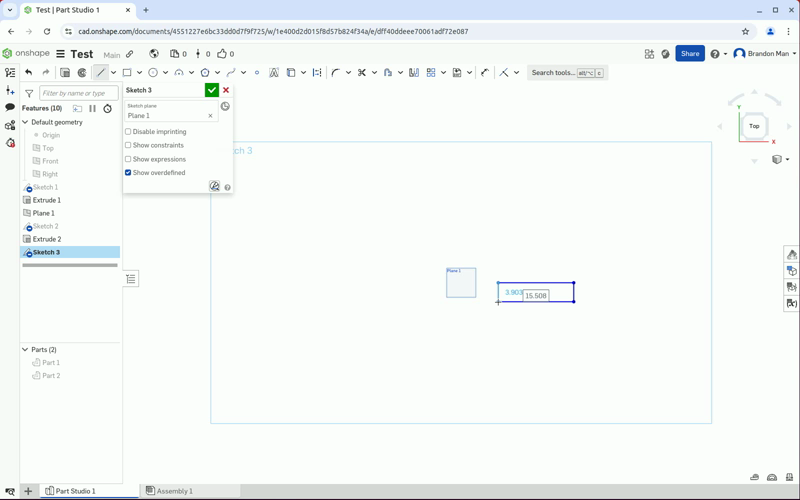
key_up(shift)
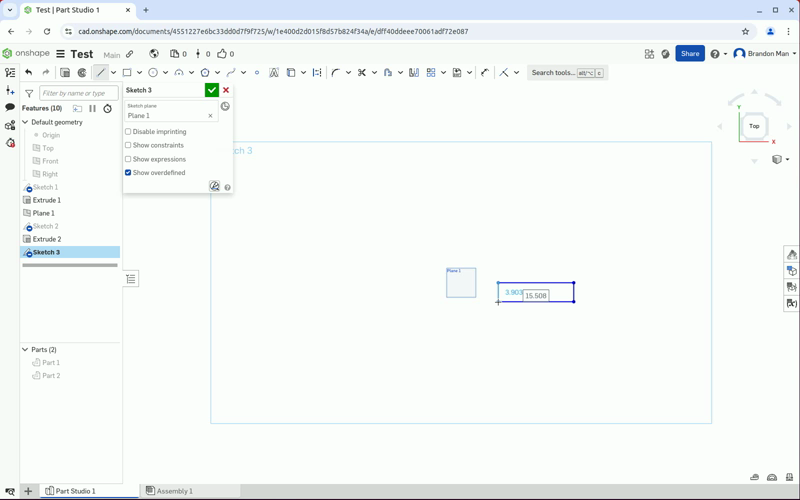
click(498, 301)
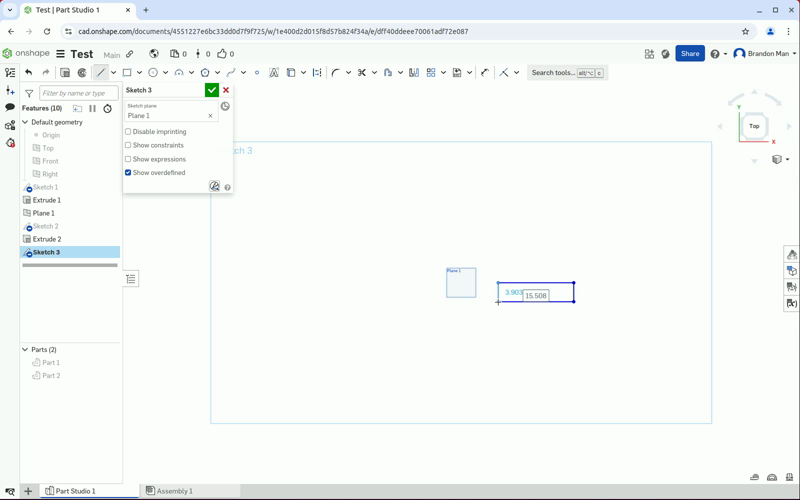
key(esc)
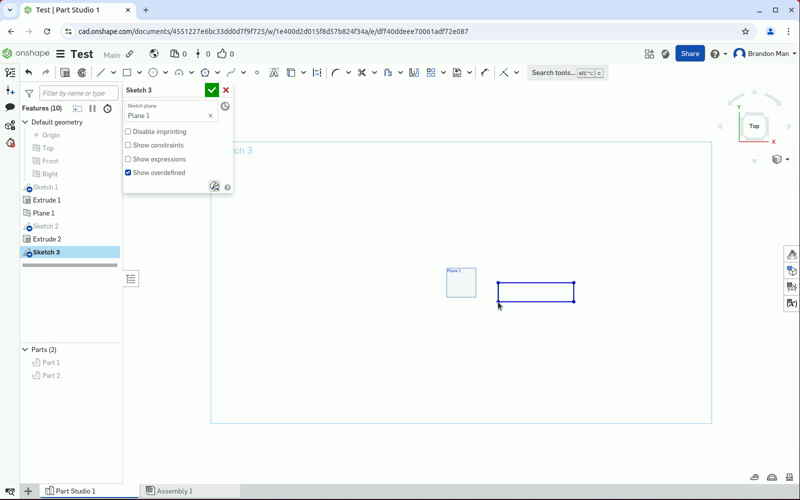
mouse_move(503, 283)
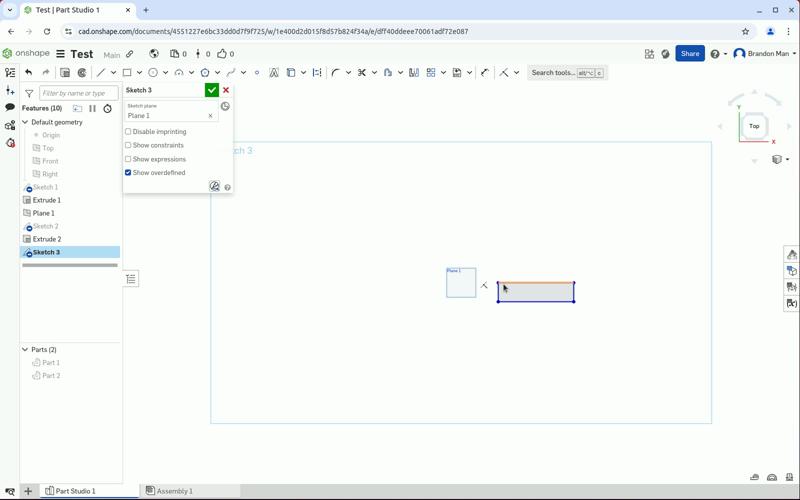
scroll(6)
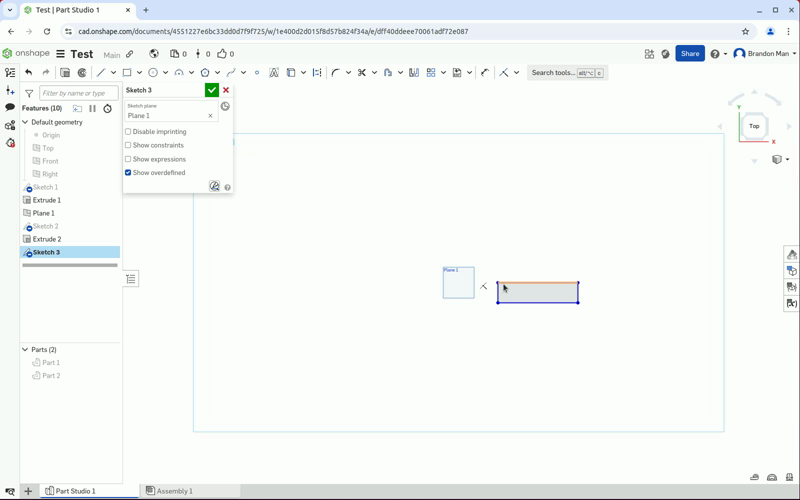
scroll(6)
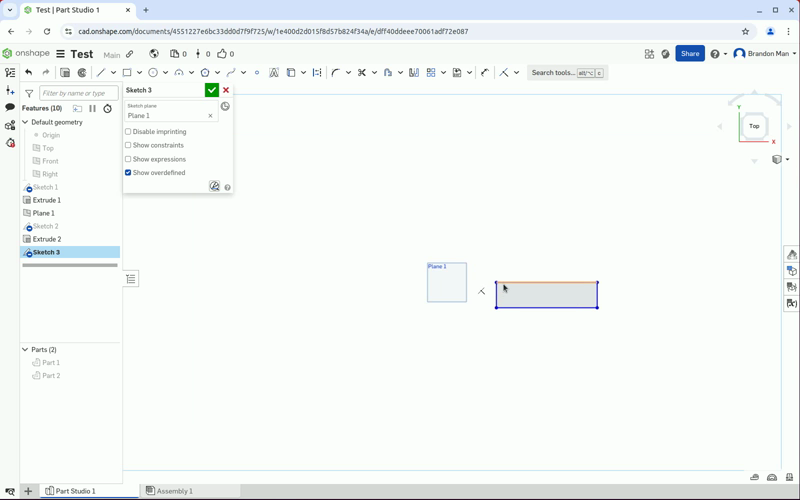
scroll(6)
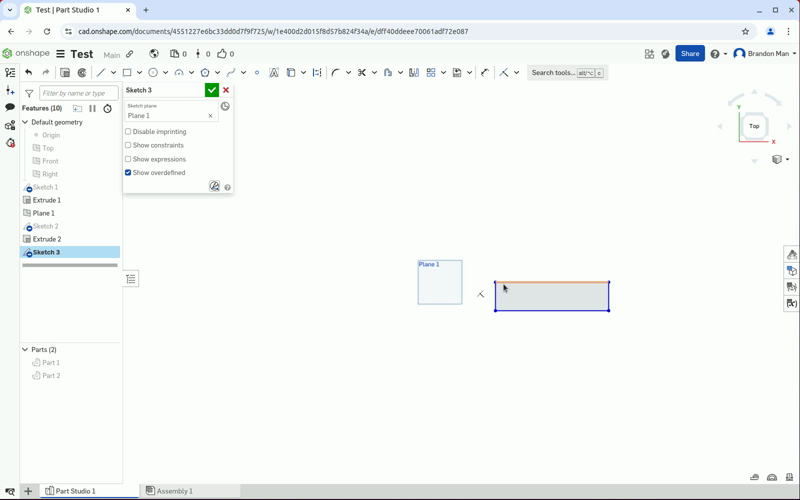
scroll(6)
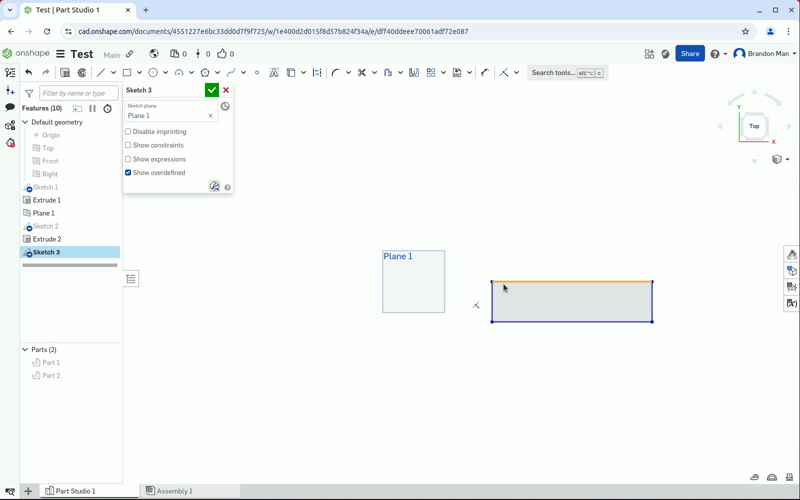
scroll(6)
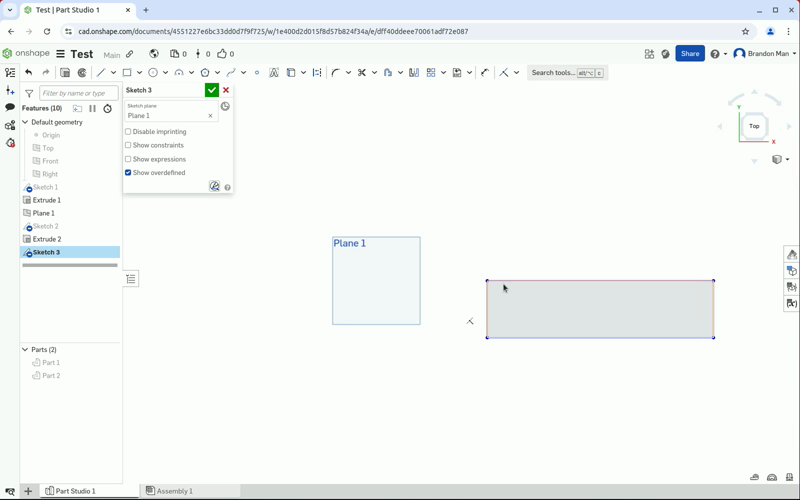
scroll(6)
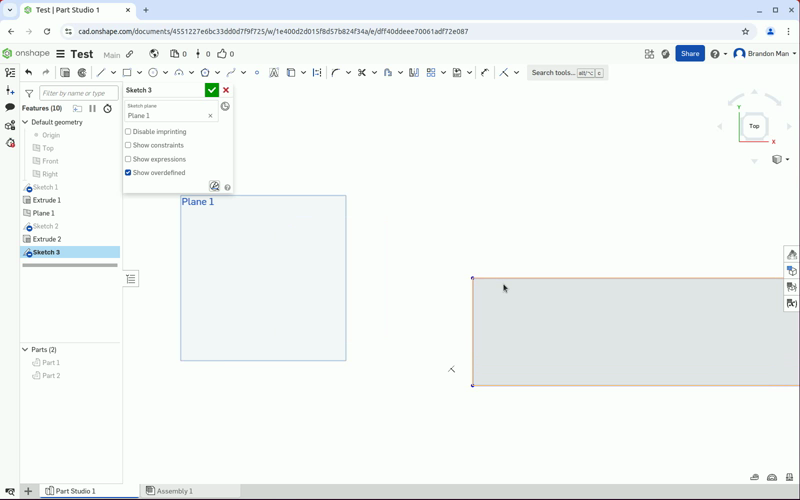
scroll(6)
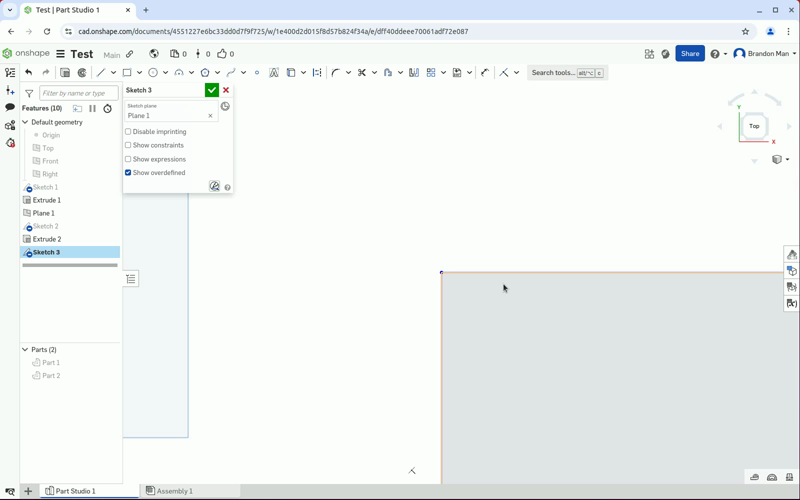
click(503, 283)
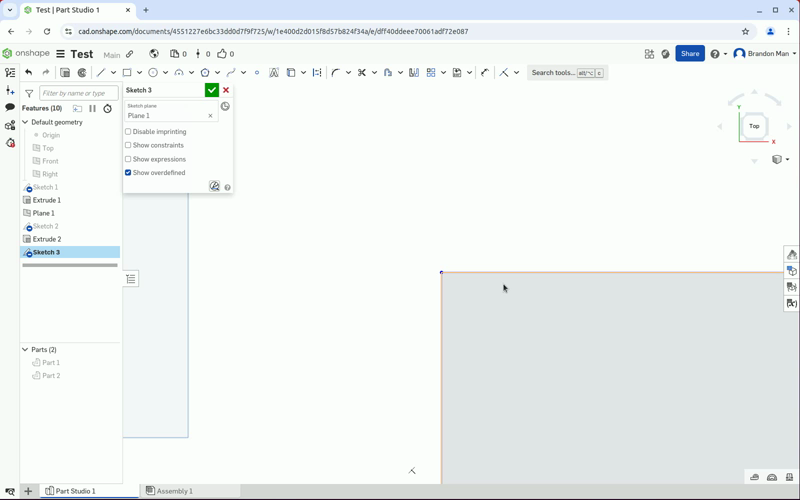
scroll(-6)
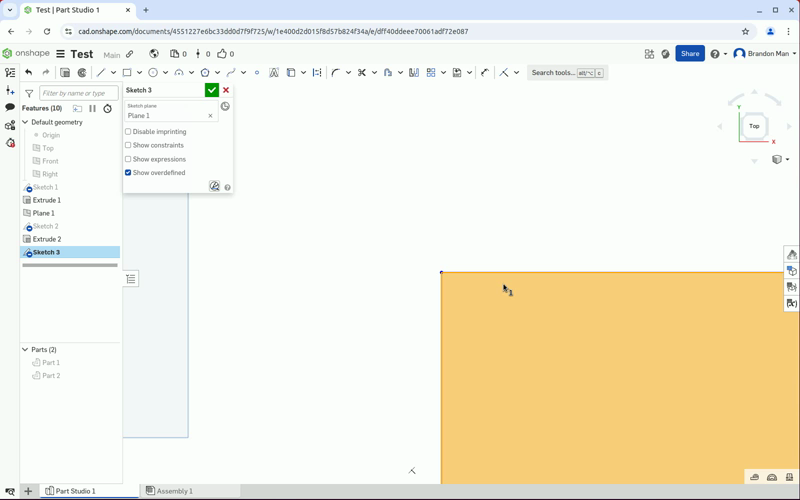
scroll(-6)
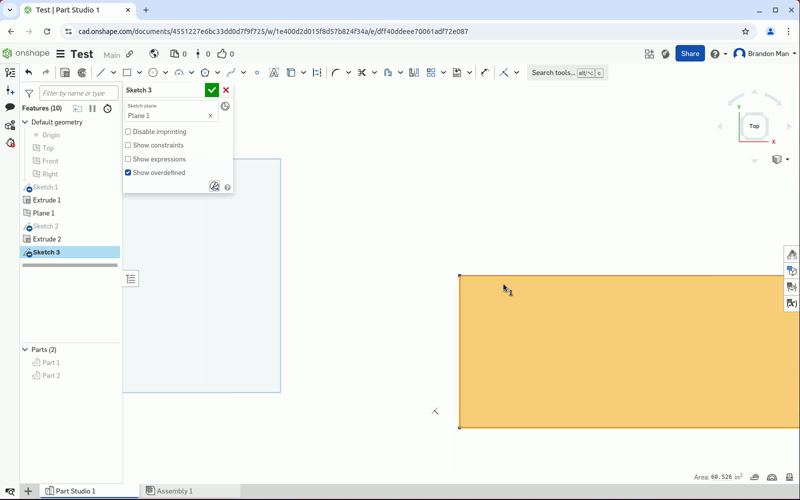
scroll(-6)
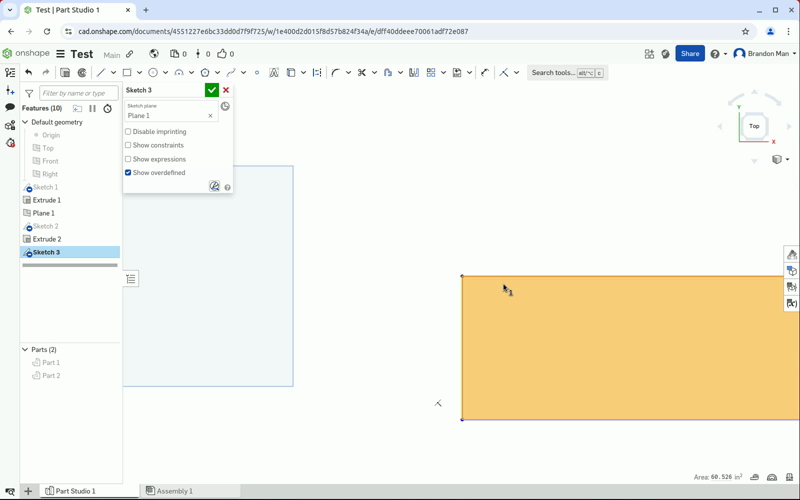
scroll(-6)
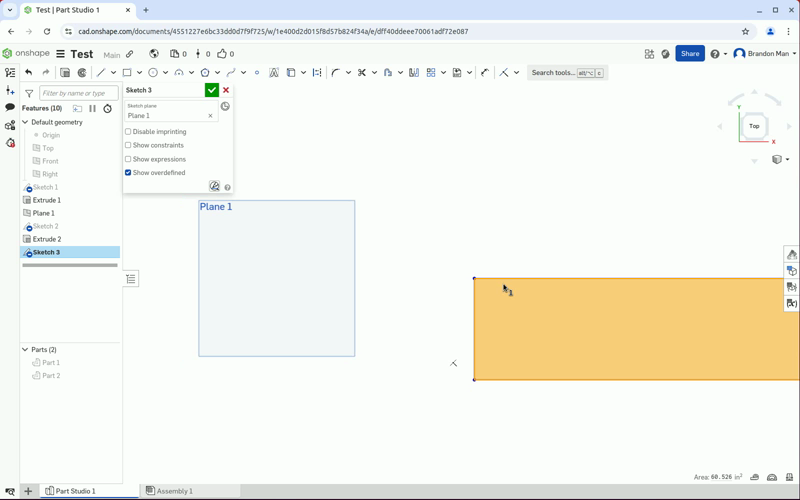
scroll(-6)
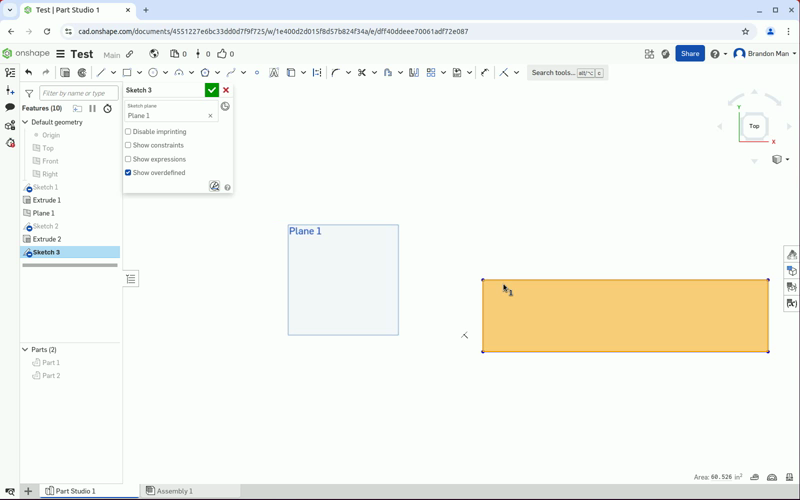
scroll(-6)
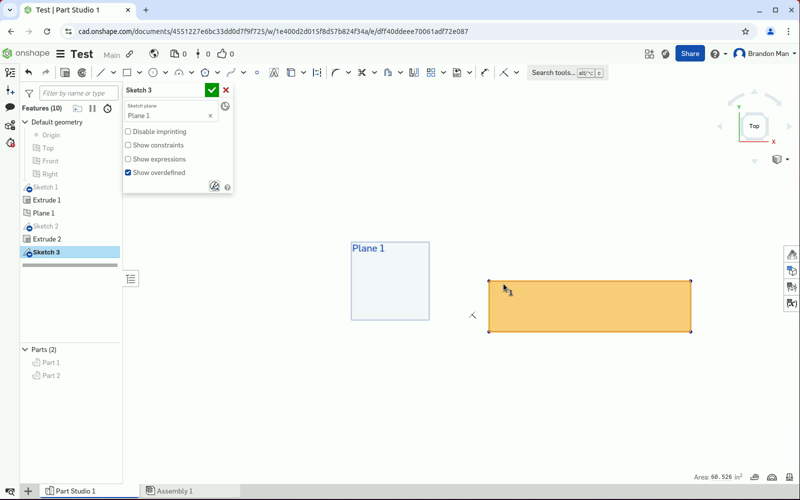
scroll(-6)
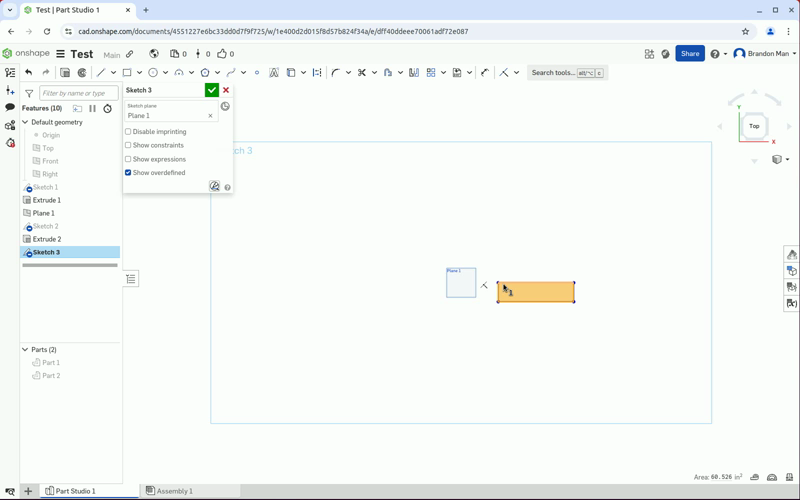
mouse_move(73, 352)
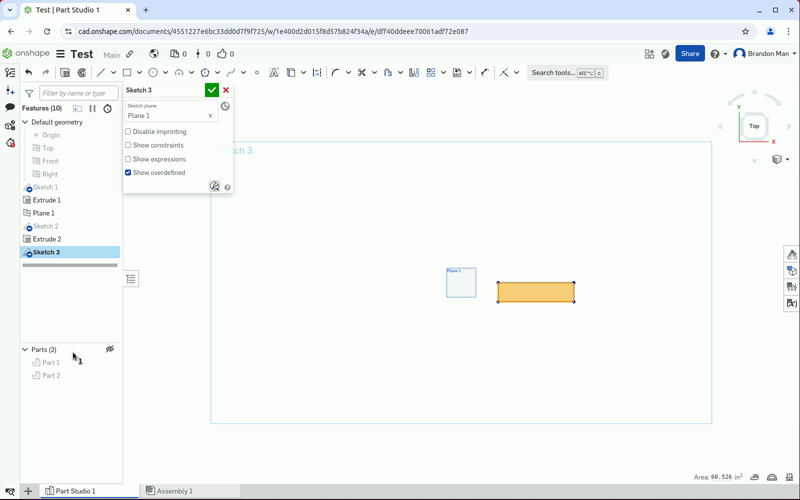
key(shift+y)
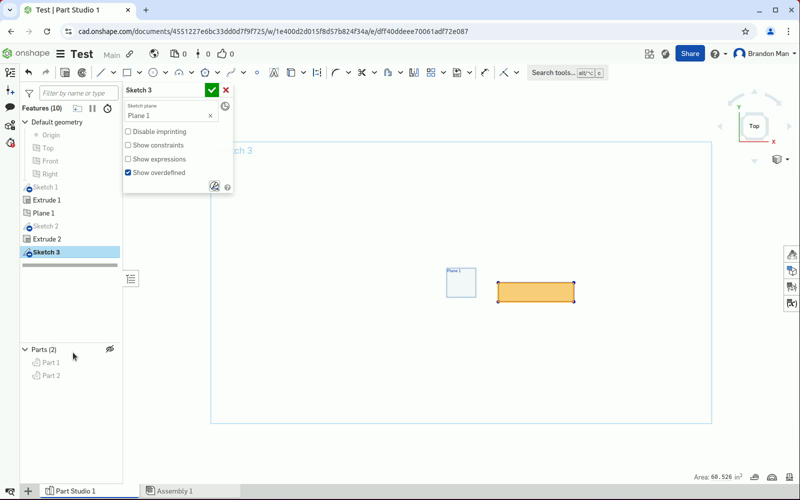
key(shift+e)
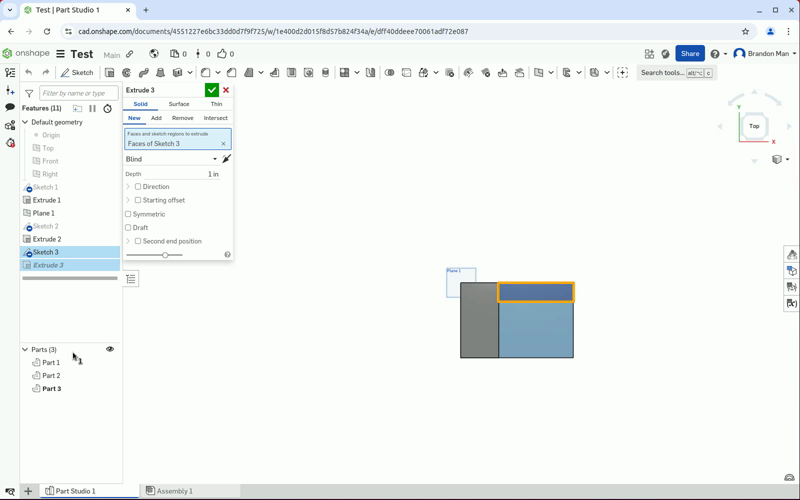
mouse_move(143, 106)
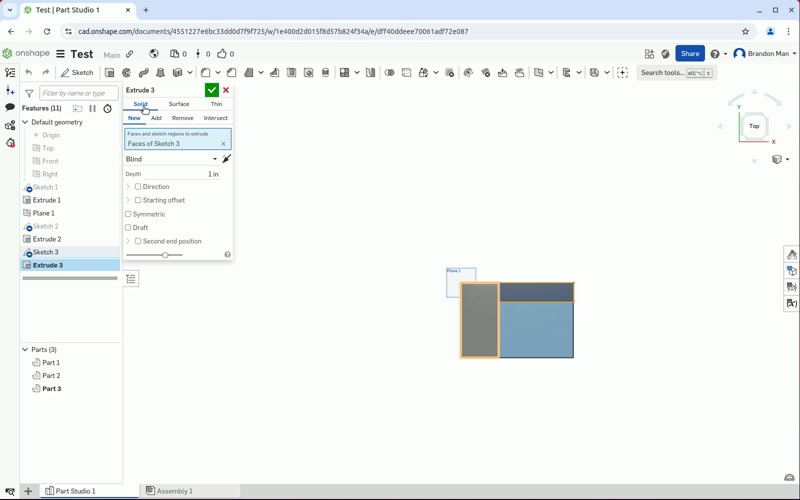
click(143, 106)
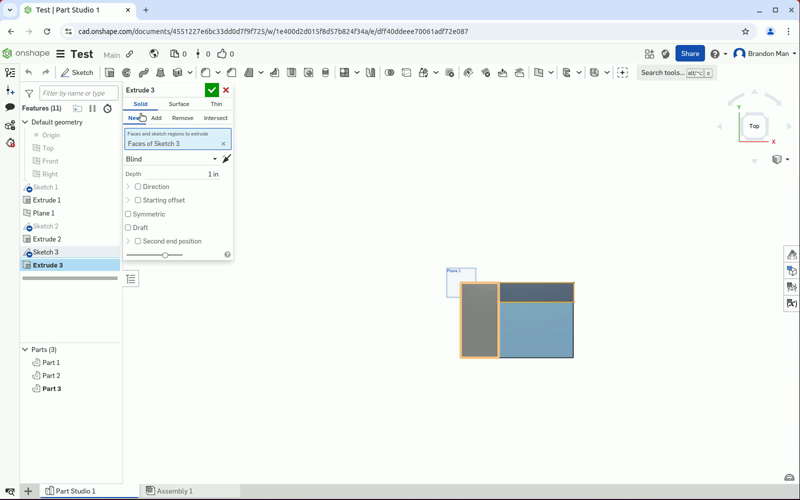
mouse_move(137, 120)
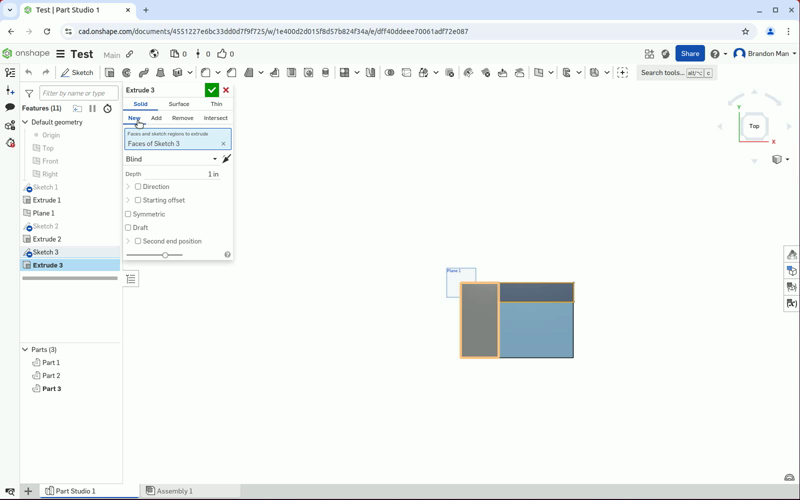
click(137, 120)
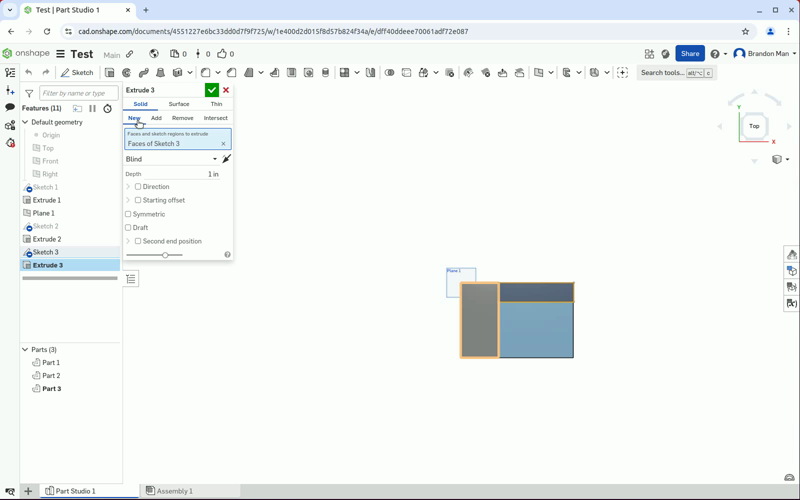
key(tab, 4)
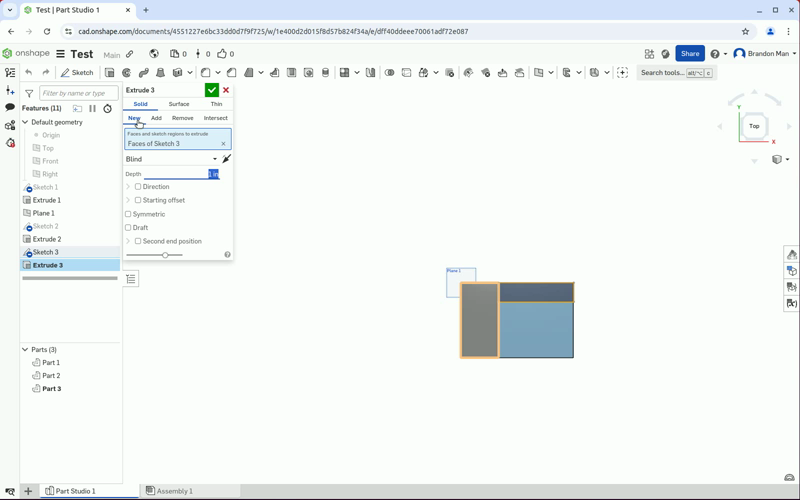
text(7.703)
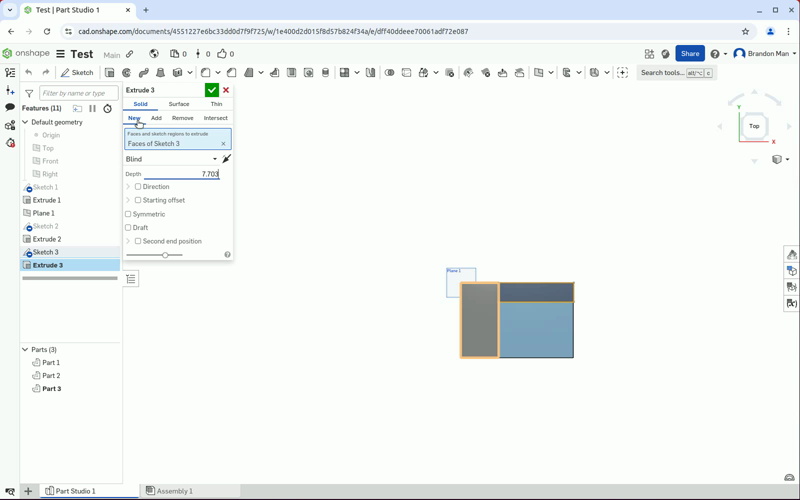
key(enter)
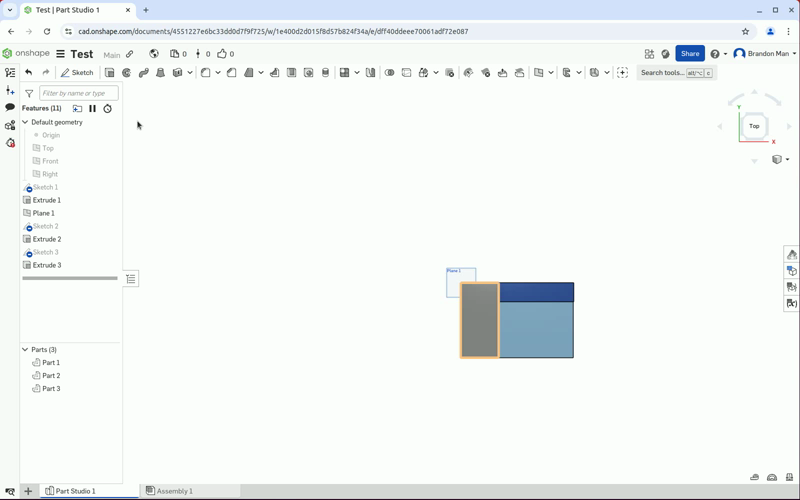
key(shift+h)
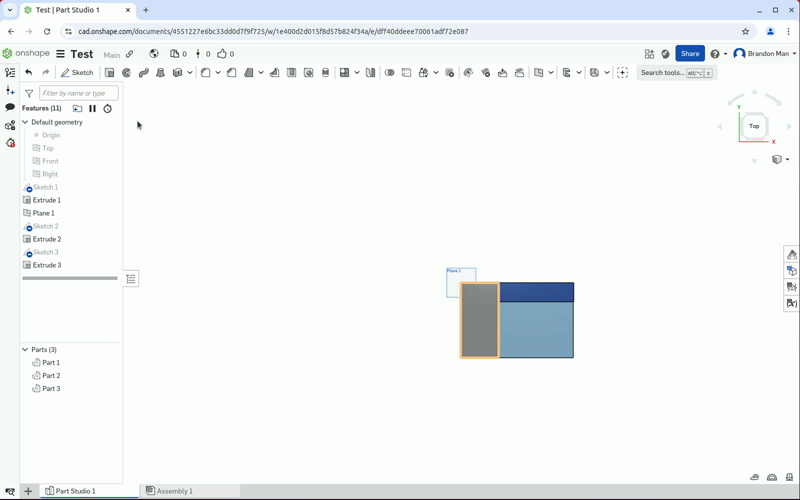
key(shift+h)
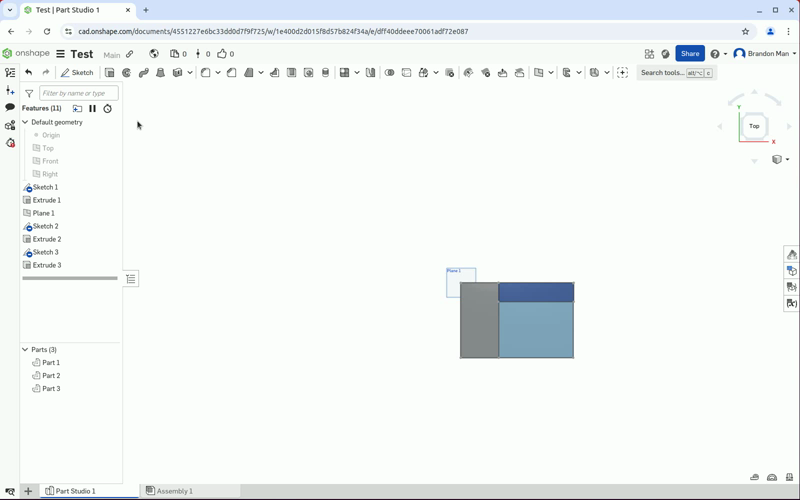
key(shift+7)
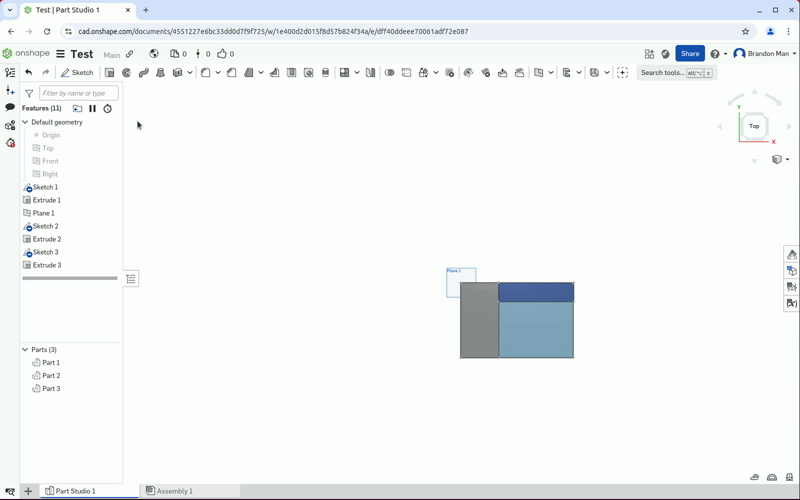
key(up, 3)
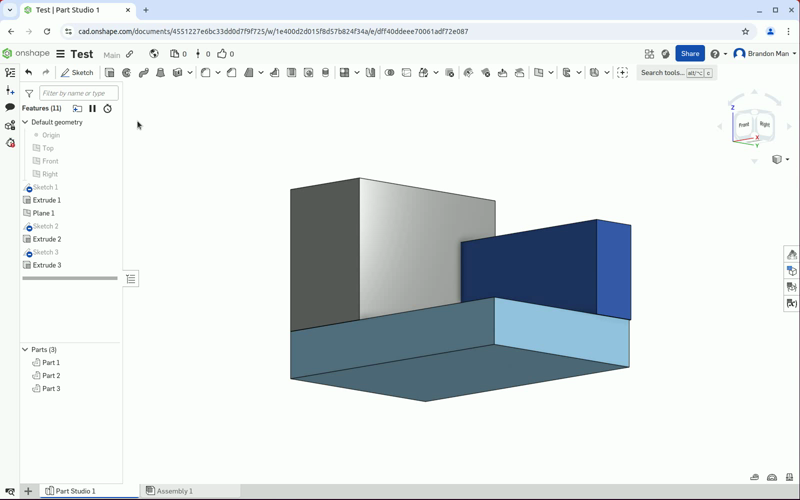
key(left, 3)
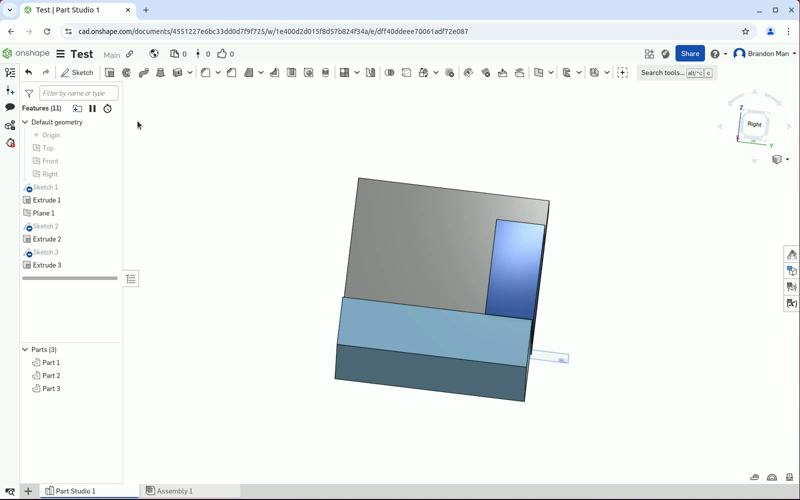
key(right, 3)
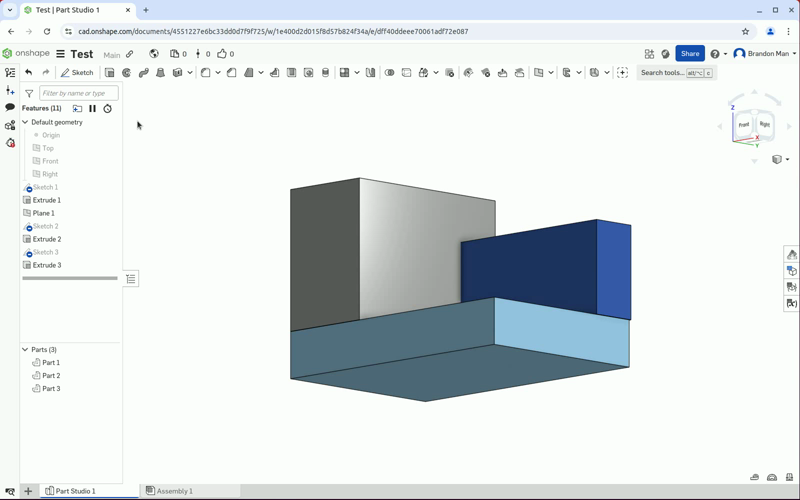
key(down, 3)
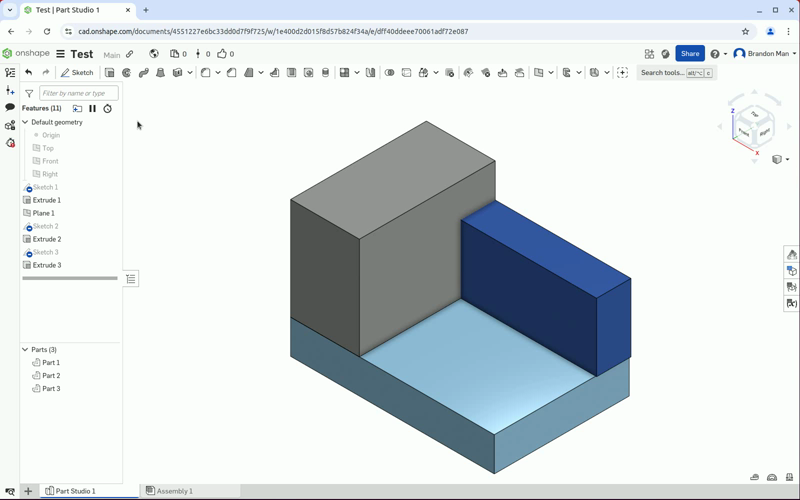
mouse_move(73, 189)
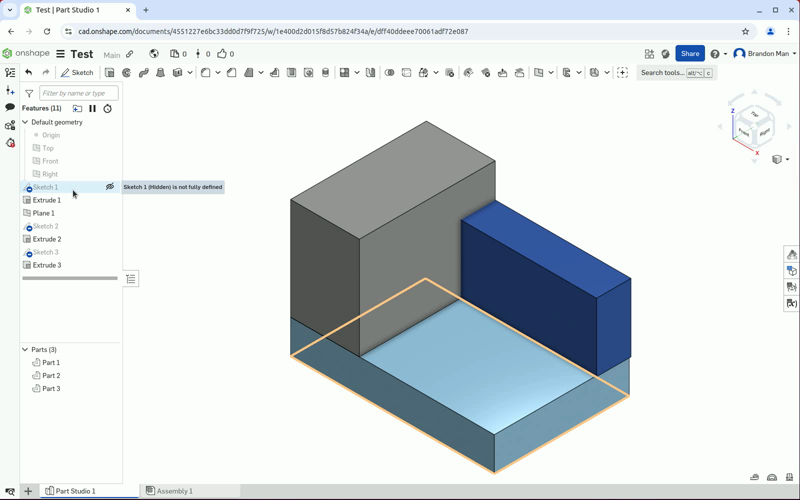
click(73, 189)